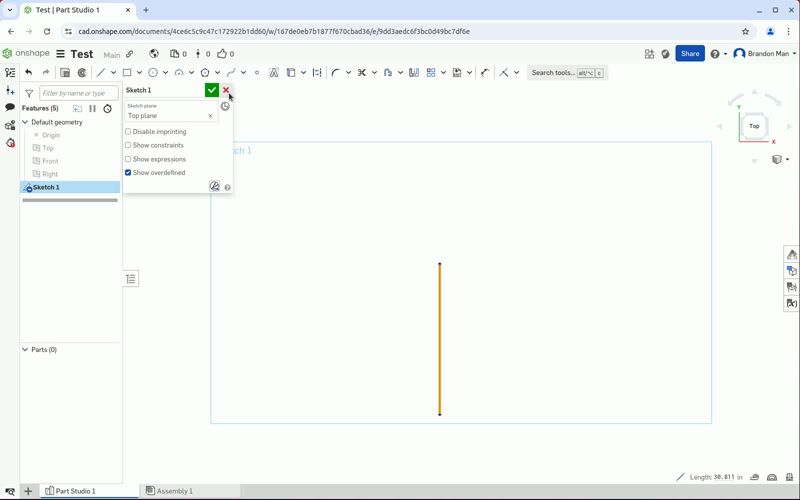
key(shift+h)
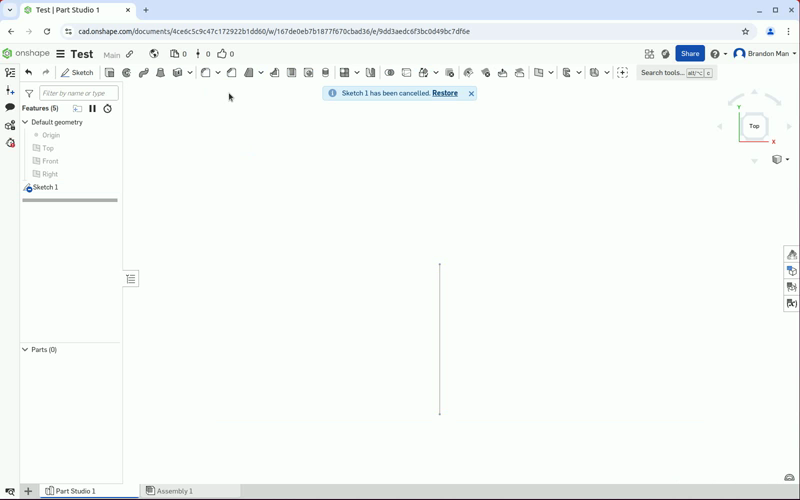
key(shift+s)
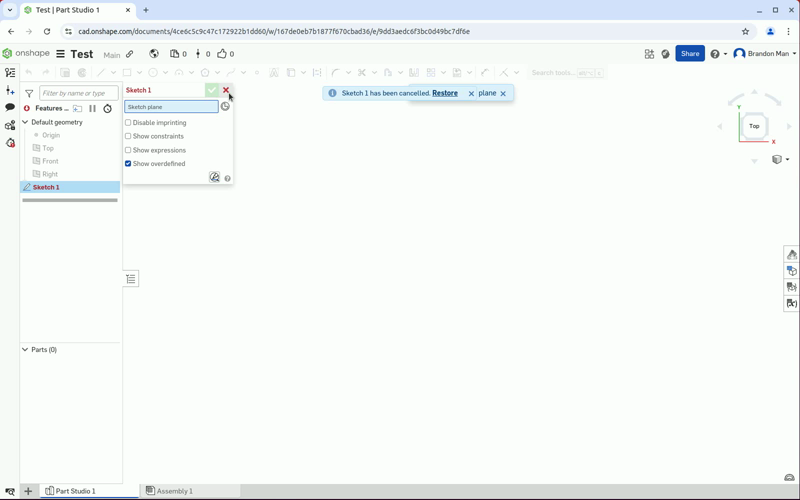
mouse_move(73, 150)
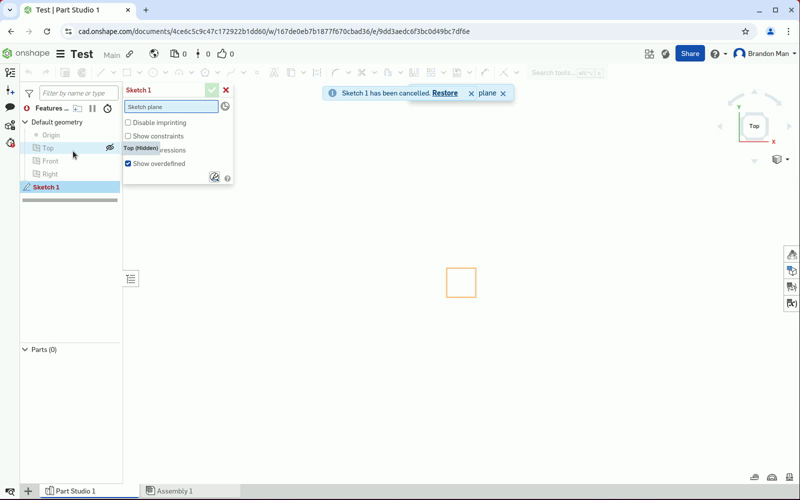
click(73, 150)
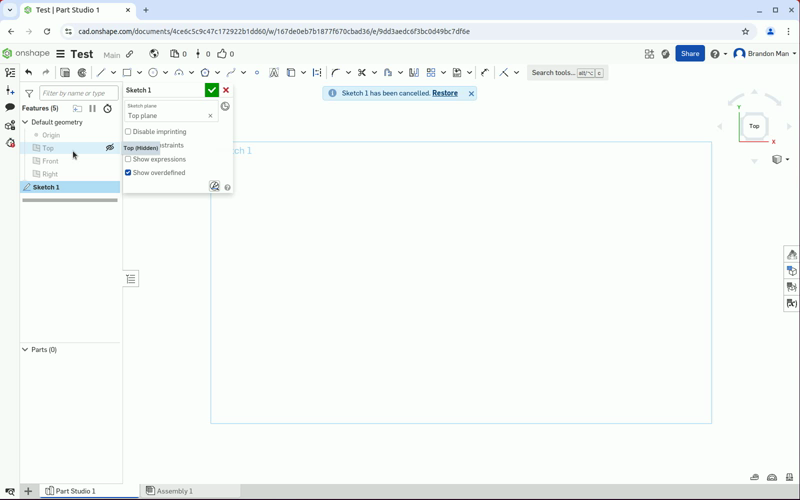
mouse_move(73, 352)
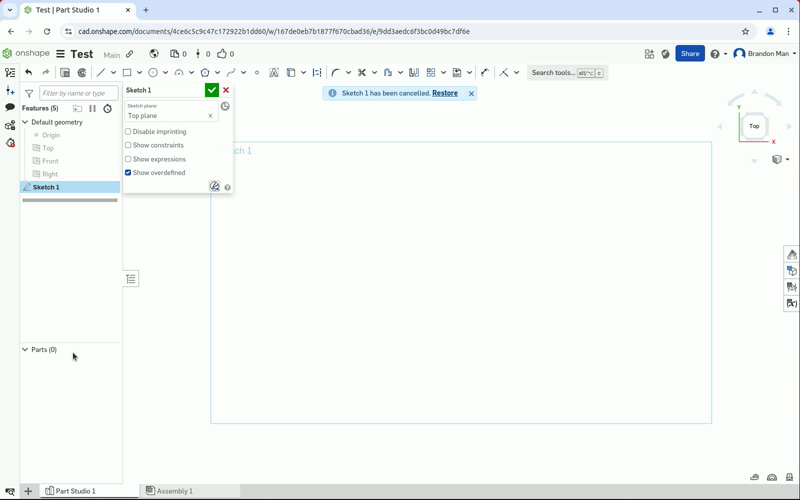
key(y)
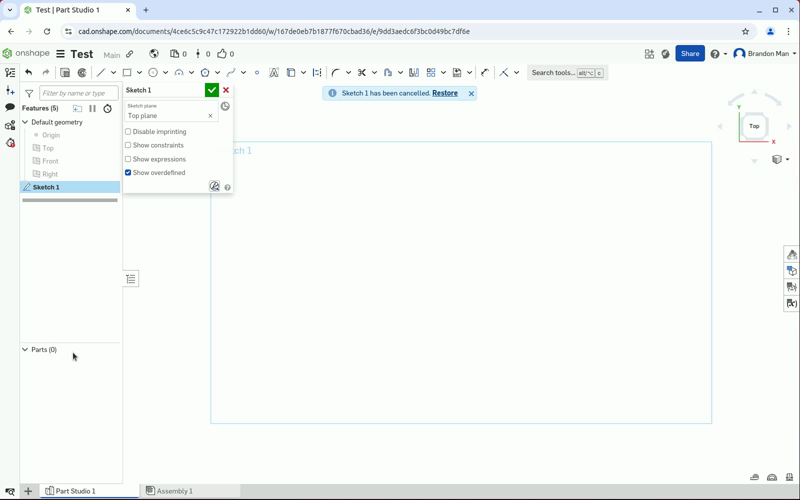
key(c)
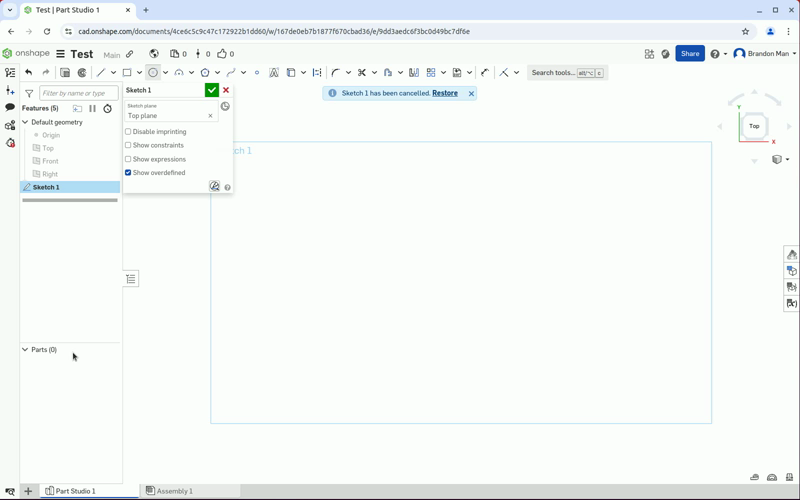
key_down(shift)
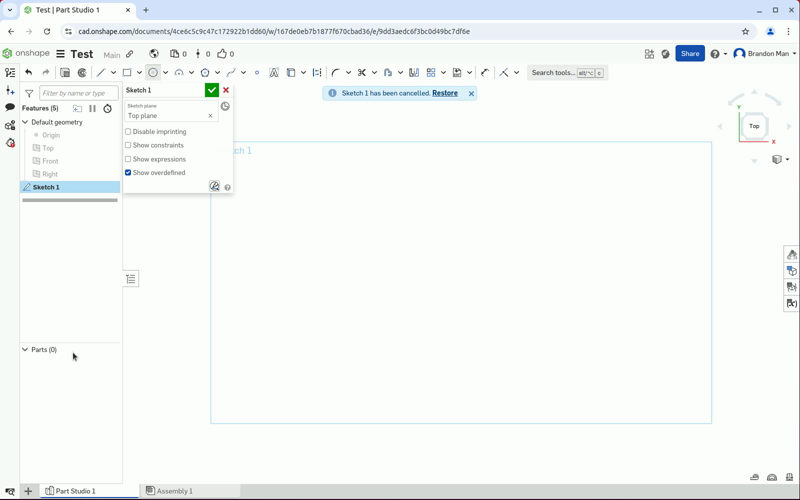
mouse_move(460, 282)
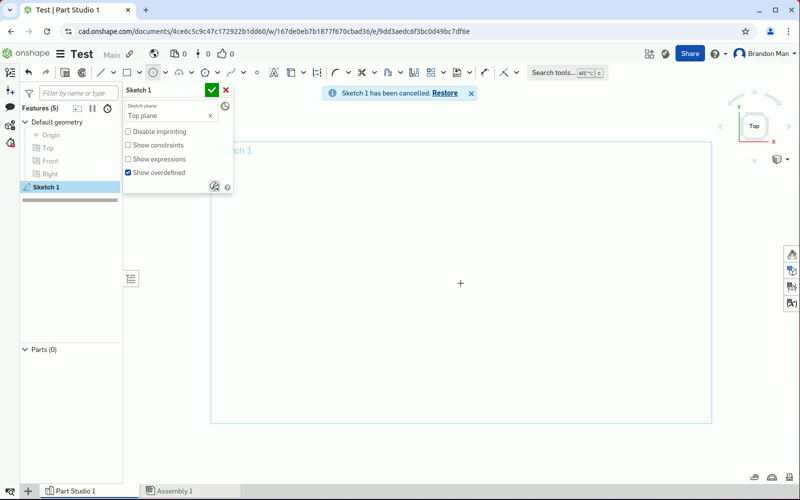
click(460, 282)
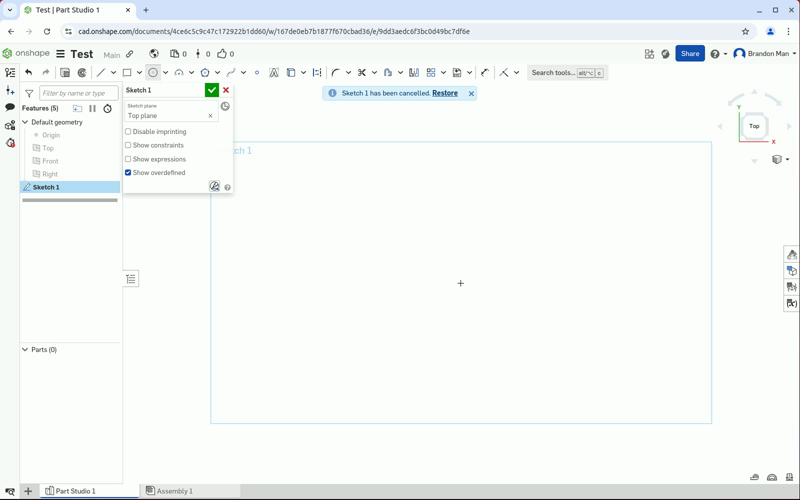
key_up(shift)
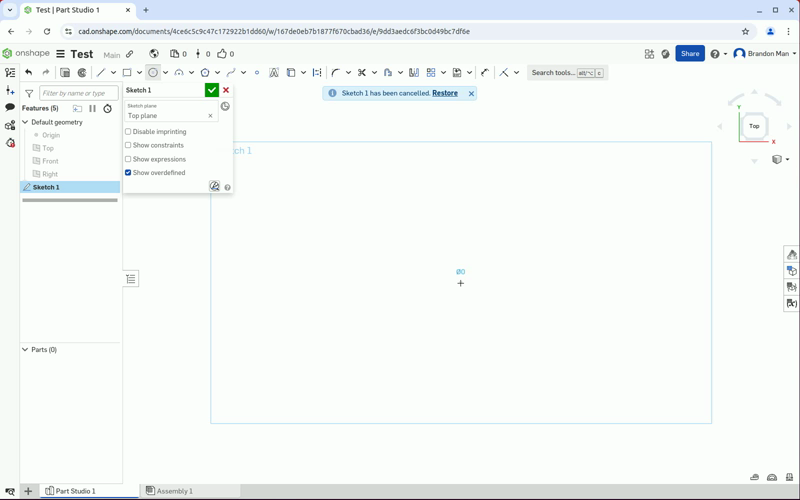
mouse_move(466, 282)
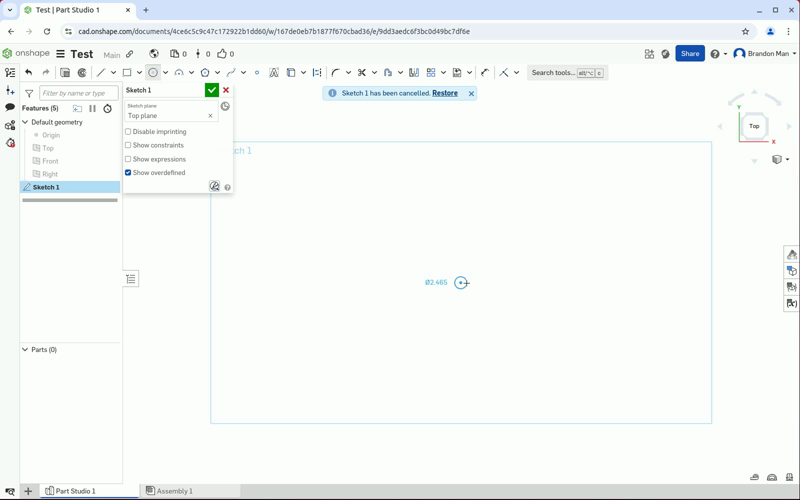
click(466, 282)
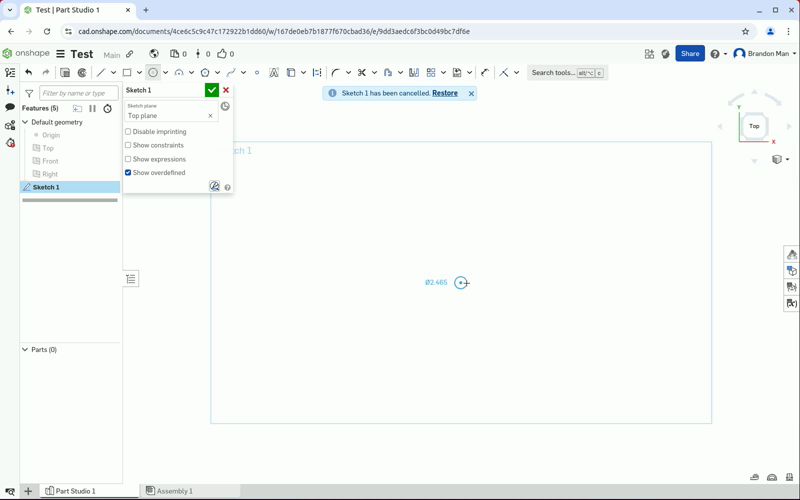
key(esc)
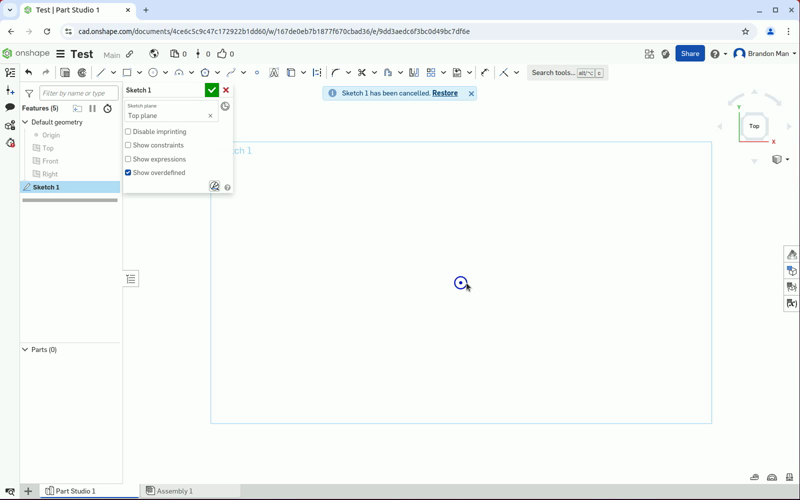
mouse_move(460, 285)
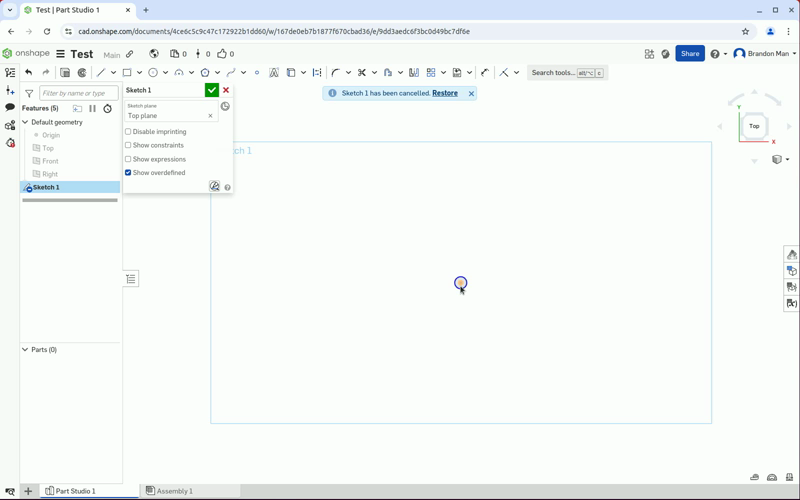
scroll(6)
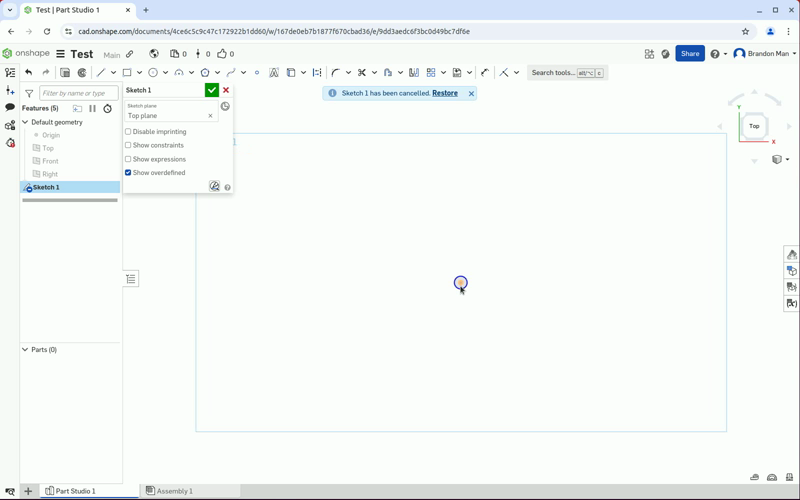
scroll(6)
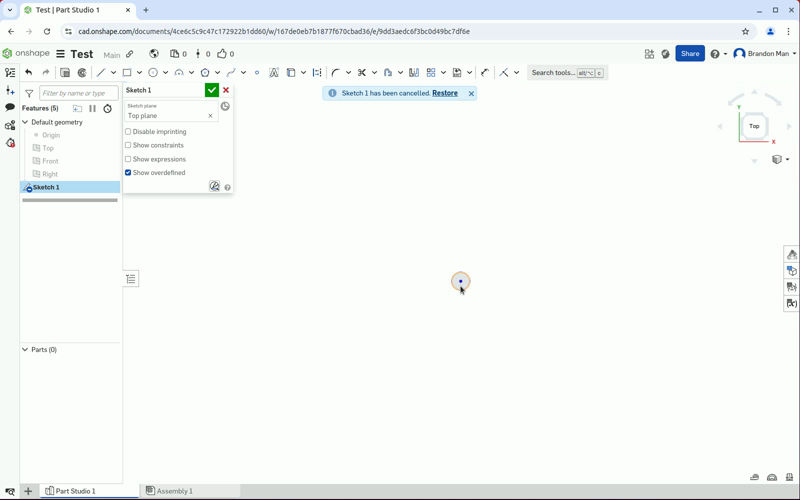
scroll(6)
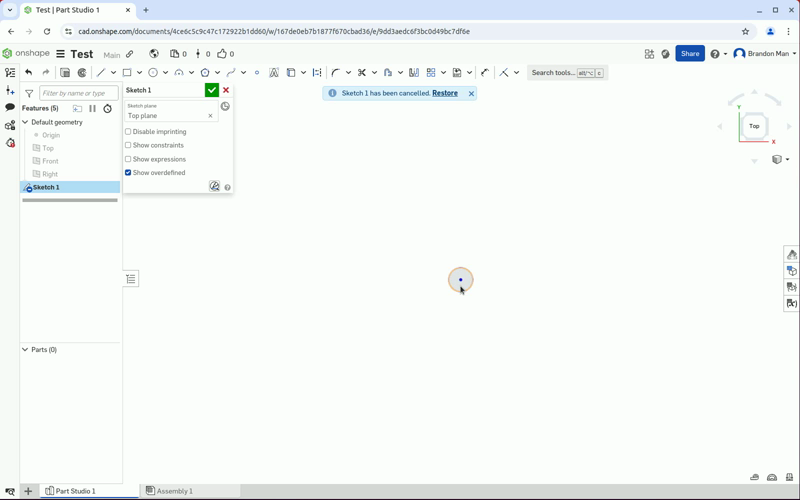
scroll(6)
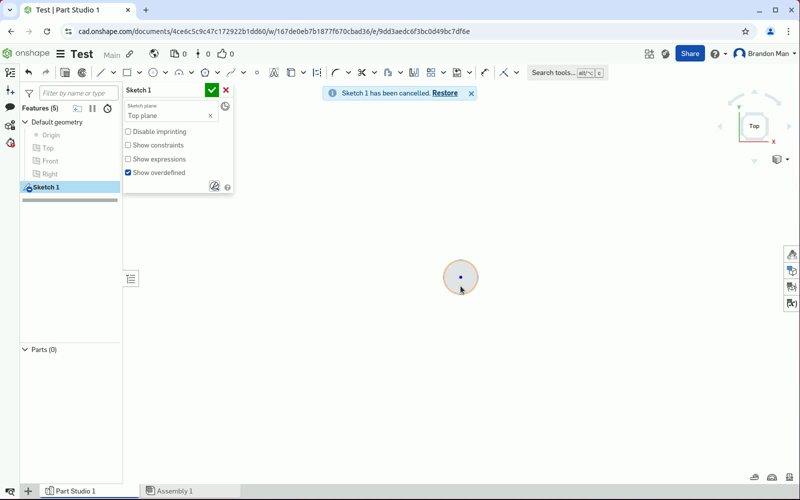
scroll(6)
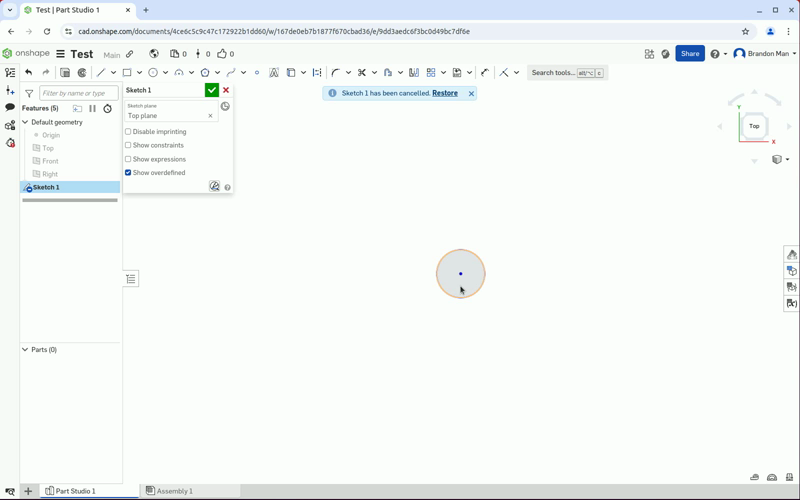
scroll(6)
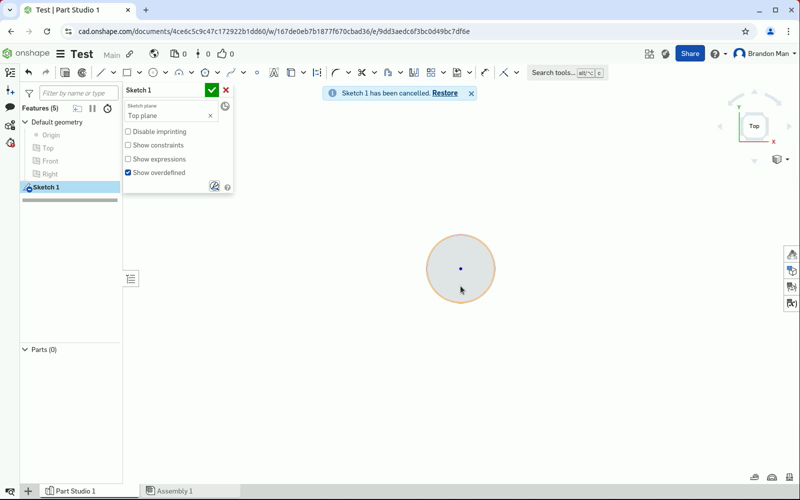
scroll(6)
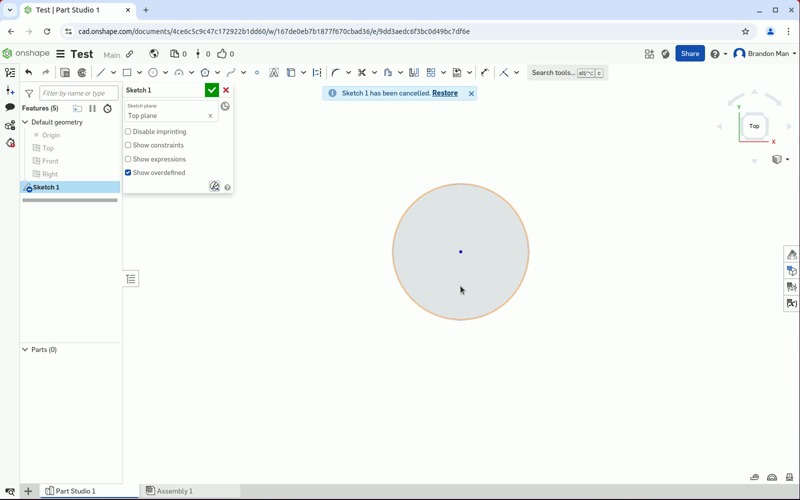
click(460, 285)
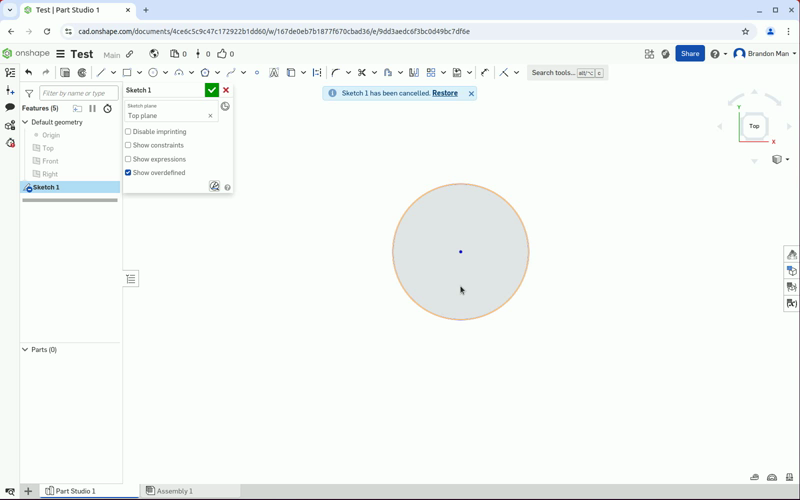
scroll(-6)
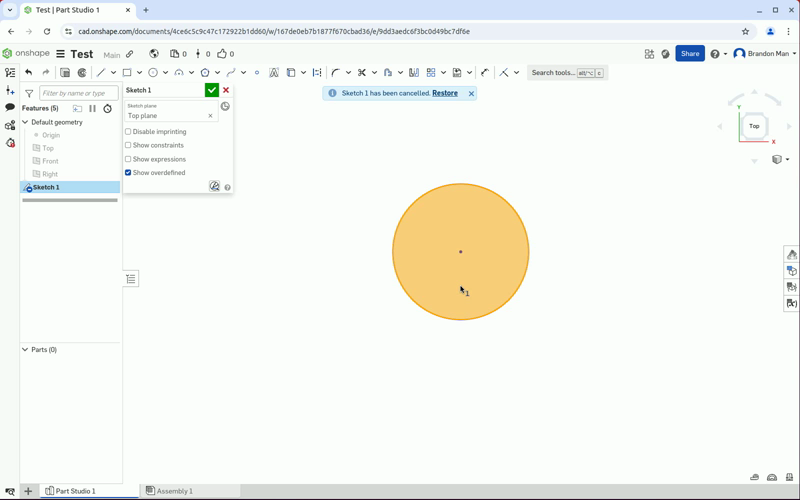
scroll(-6)
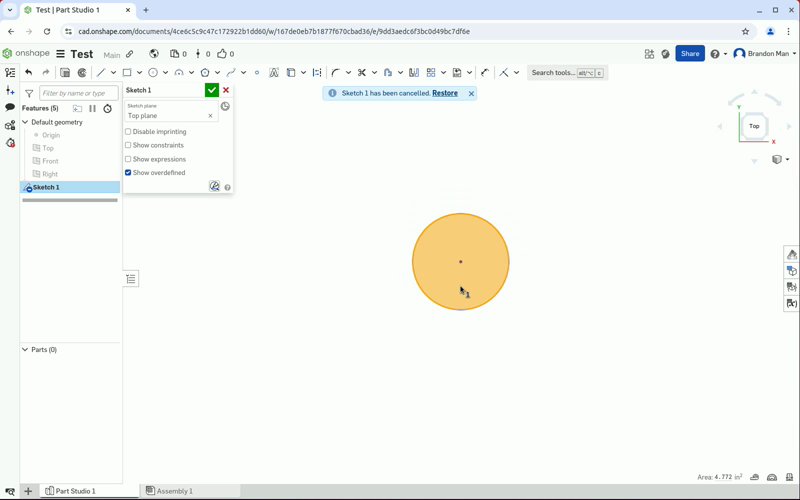
scroll(-6)
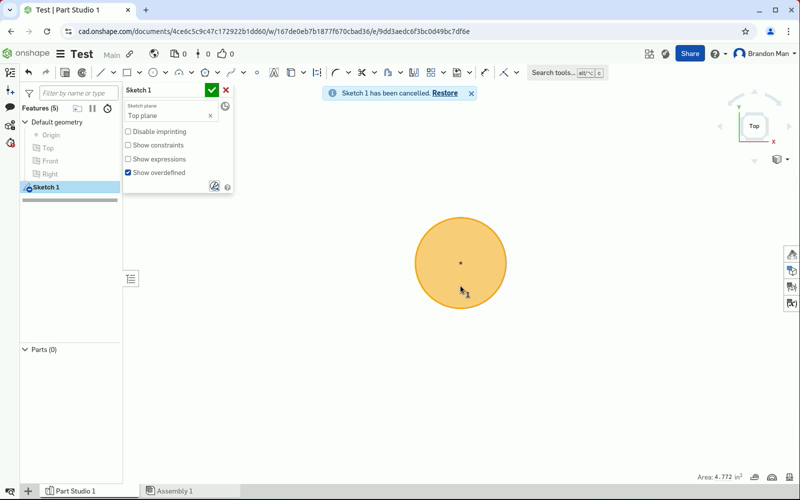
scroll(-6)
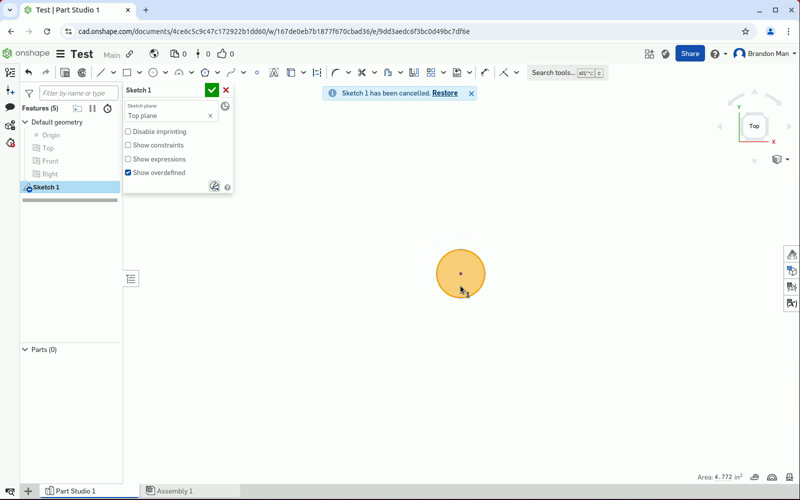
scroll(-6)
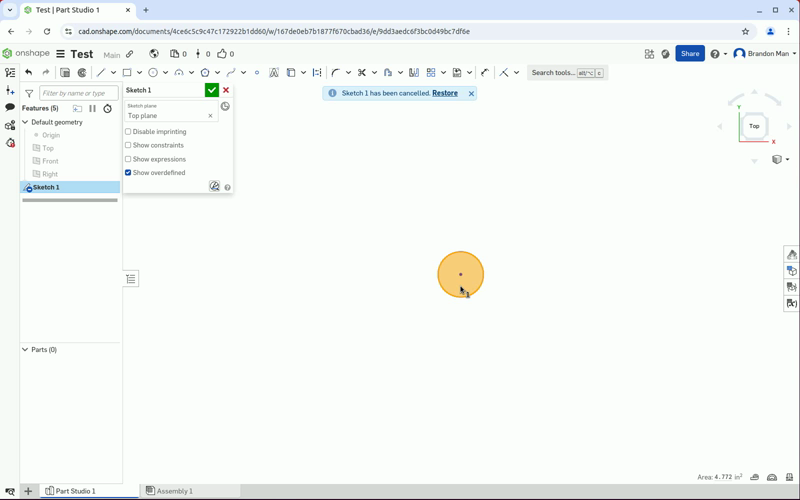
scroll(-6)
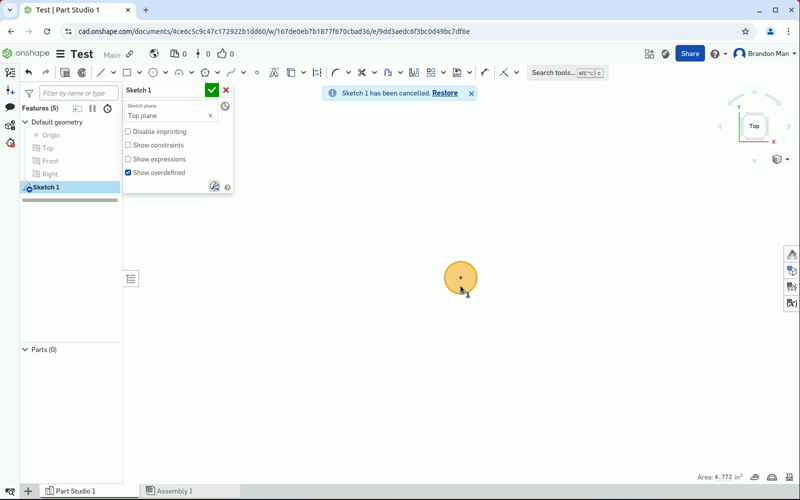
scroll(-6)
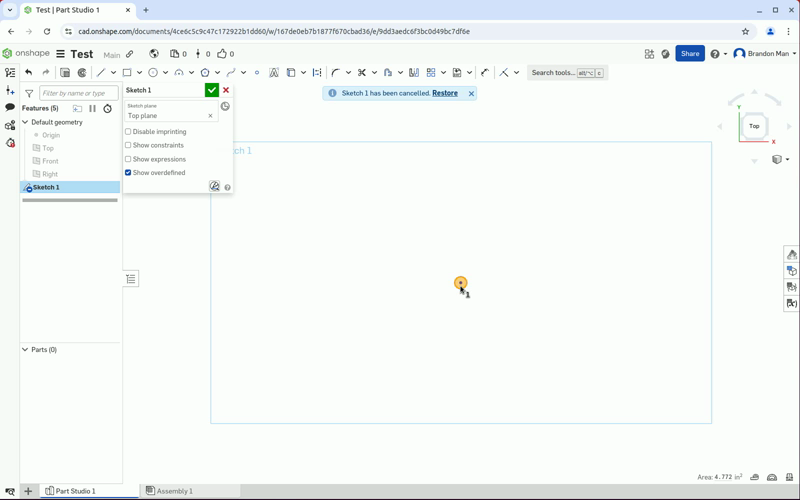
mouse_move(73, 352)
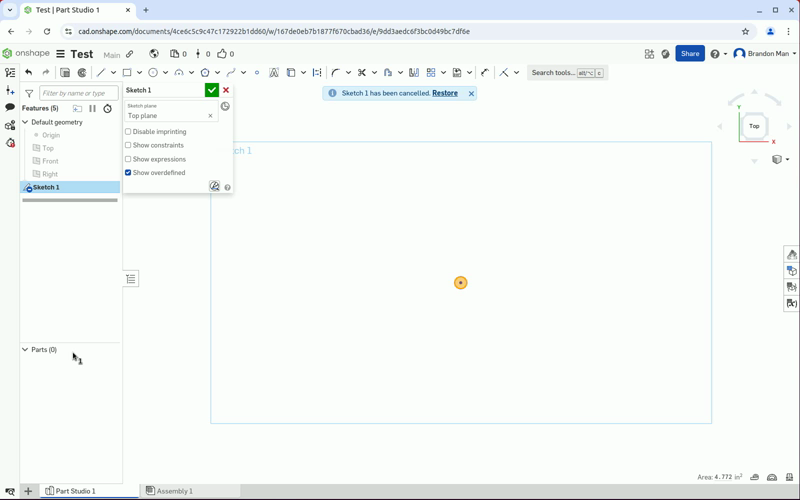
key(shift+y)
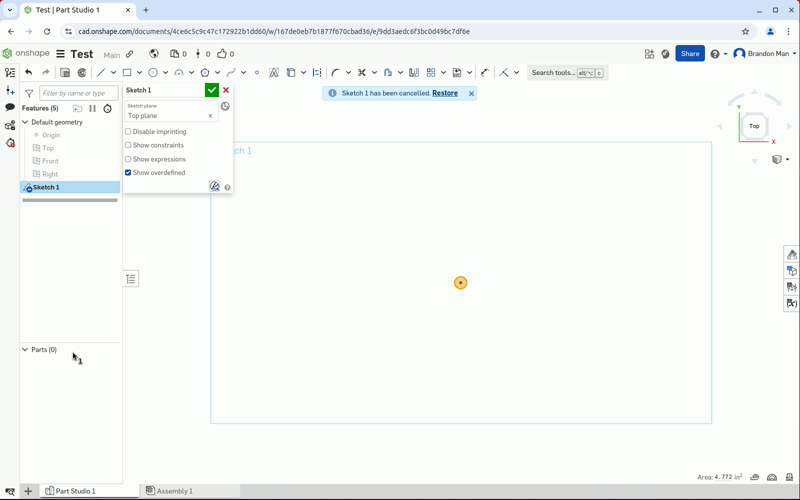
key(shift+e)
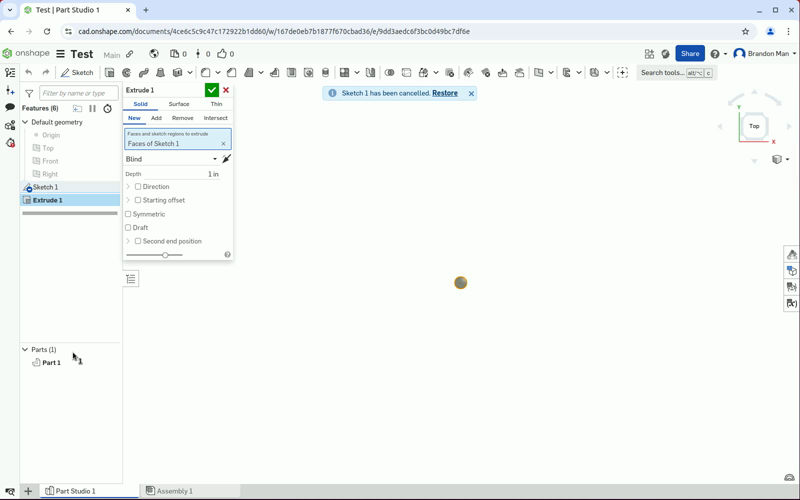
mouse_move(143, 106)
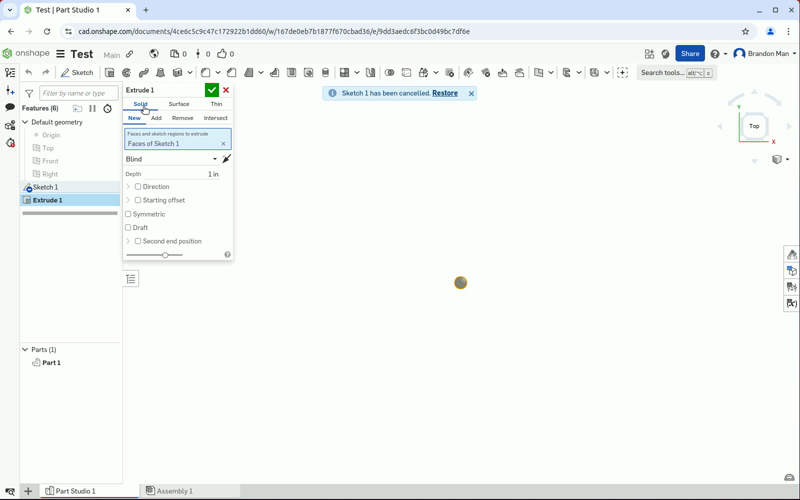
click(143, 106)
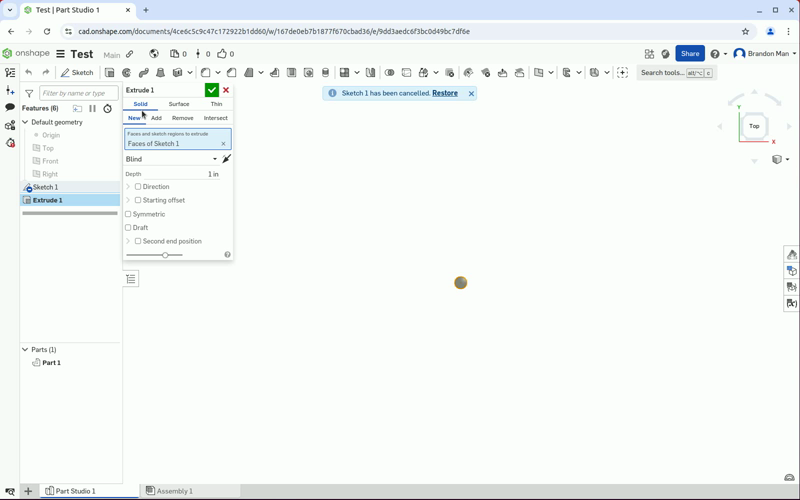
mouse_move(137, 120)
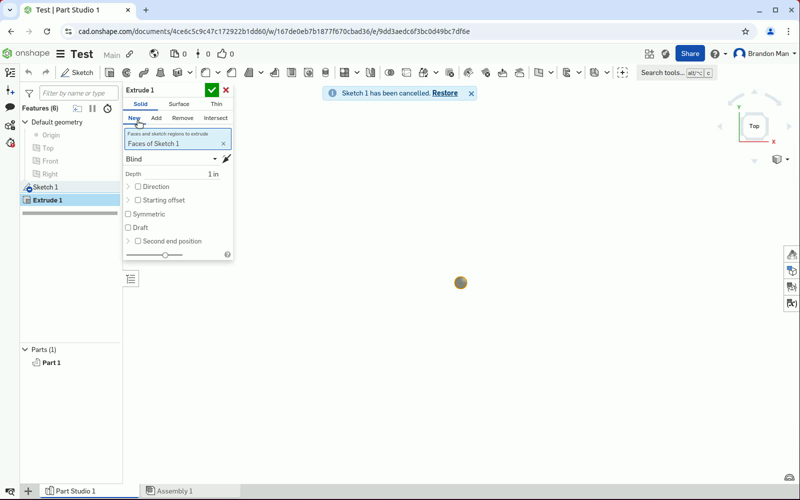
click(137, 120)
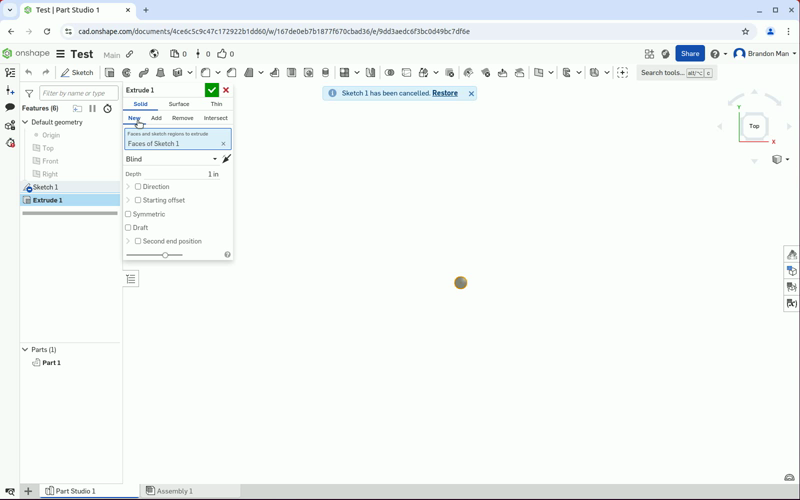
key(tab, 4)
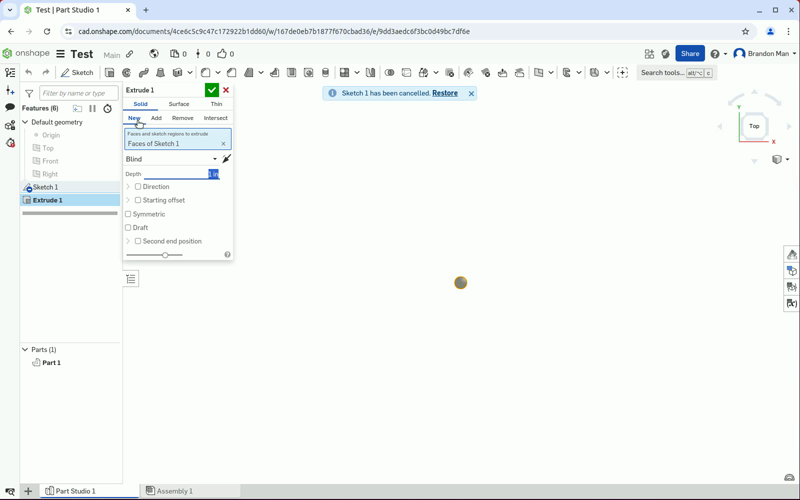
text(23.108)
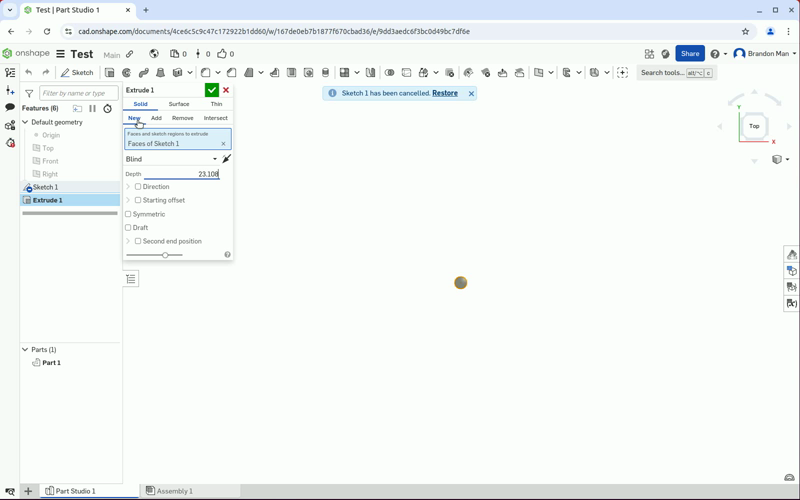
key(enter)
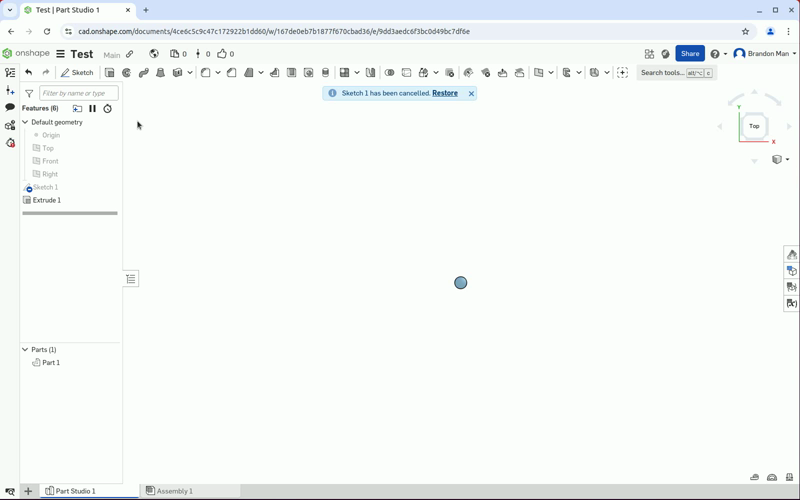
key(shift+h)
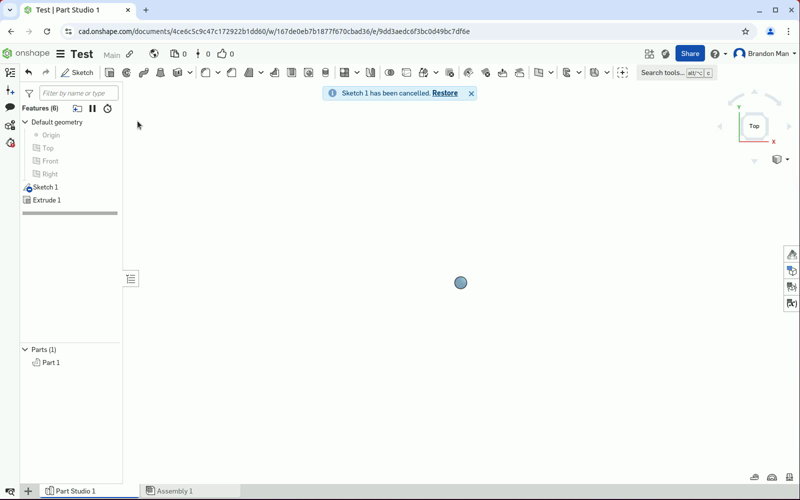
key(shift+h)
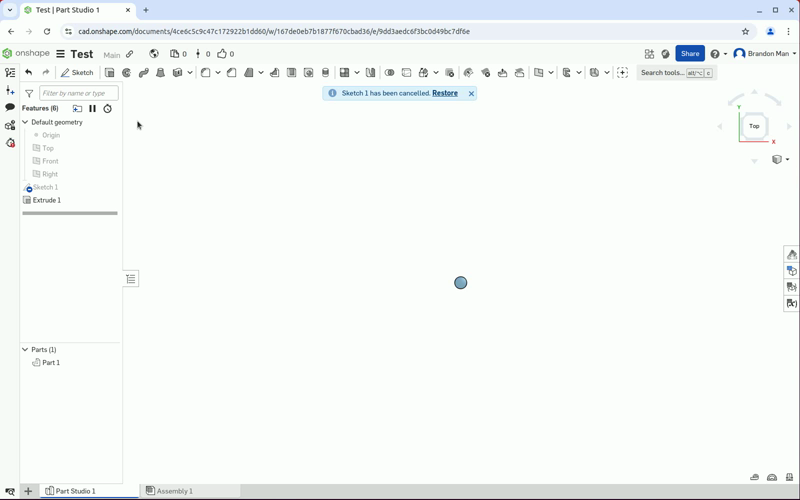
mouse_move(73, 189)
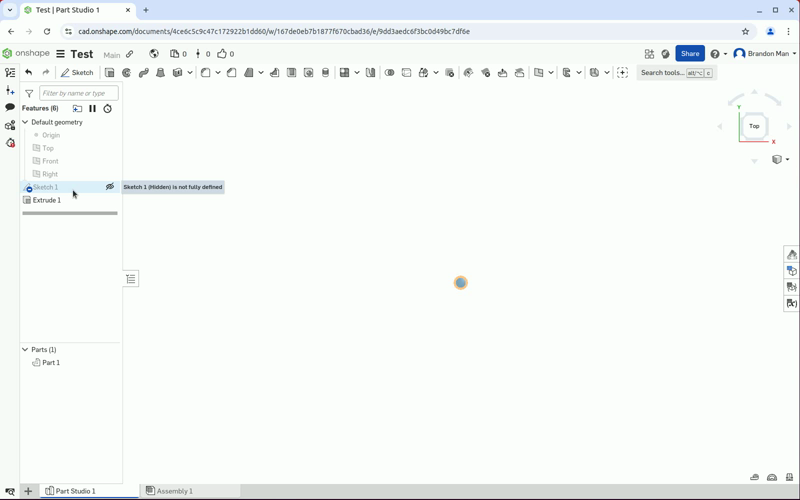
click(73, 189)
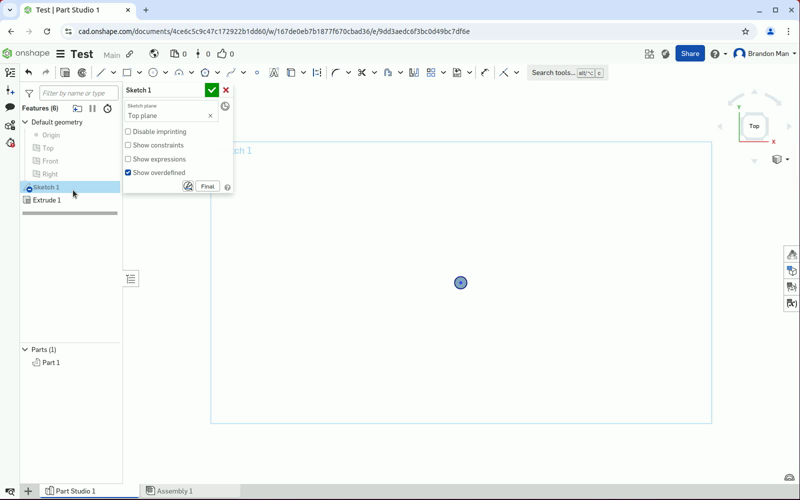
mouse_move(229, 92)
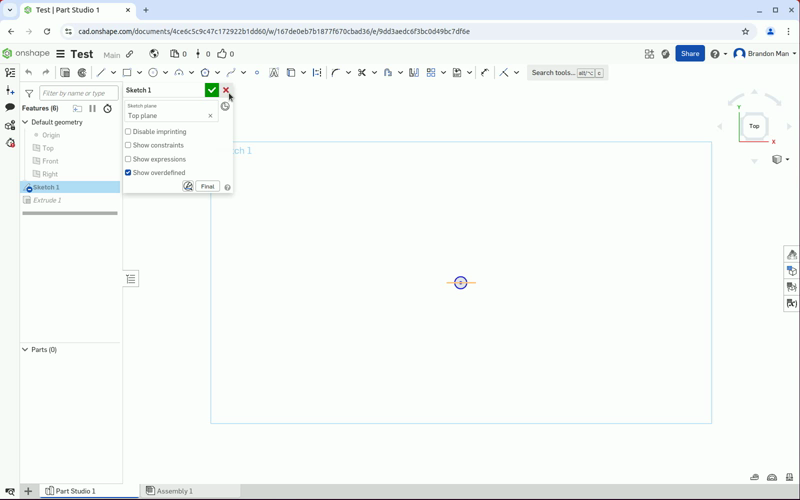
click(229, 92)
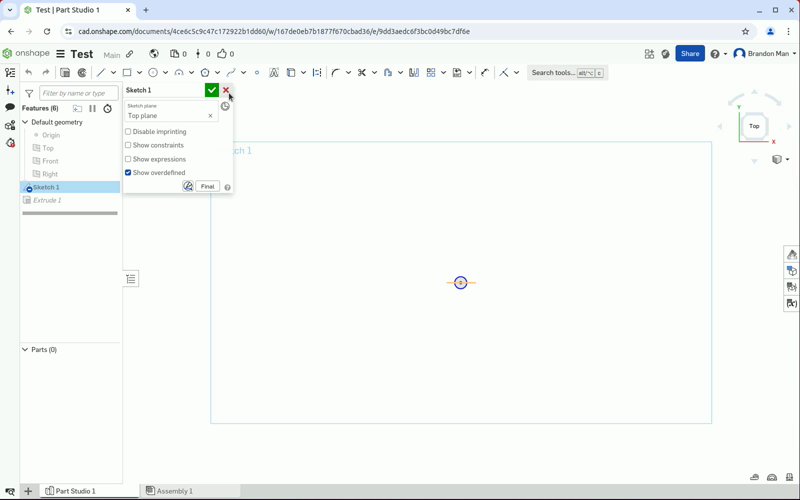
key(shift+s)
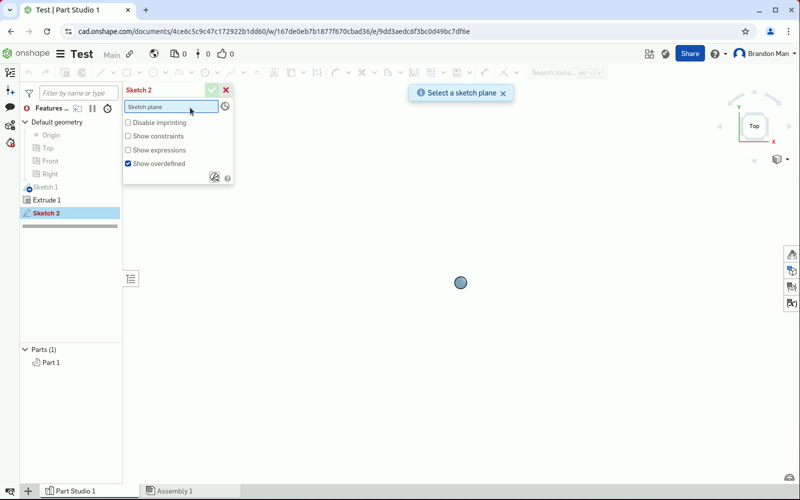
mouse_move(73, 150)
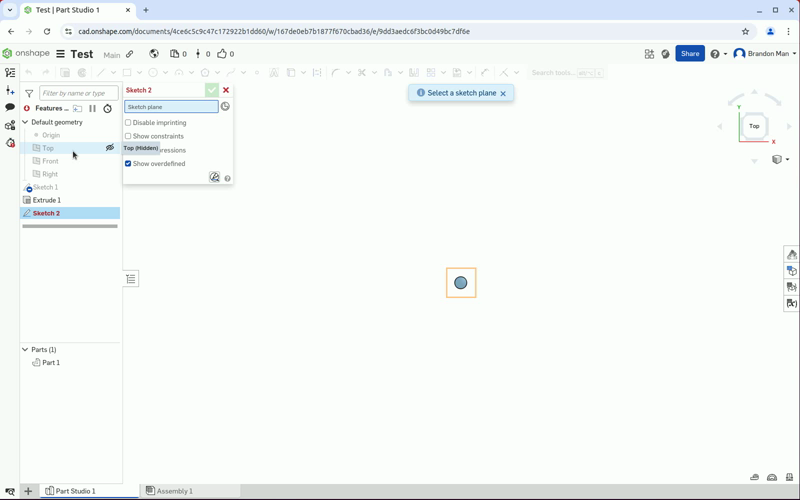
click(73, 150)
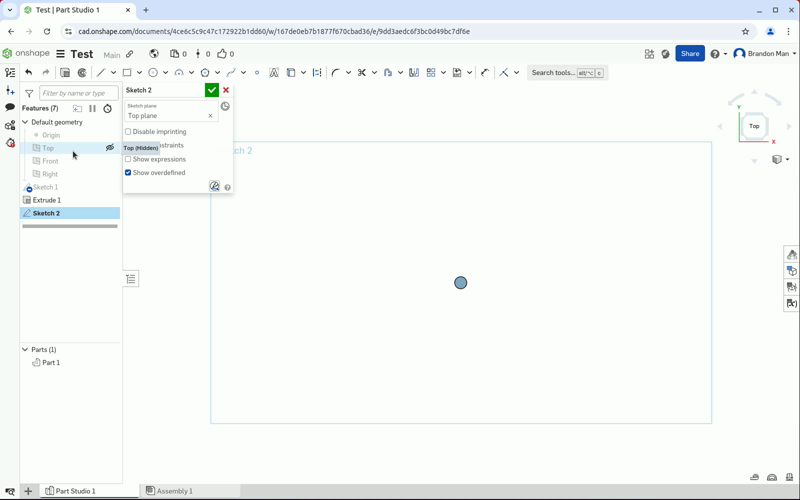
mouse_move(73, 352)
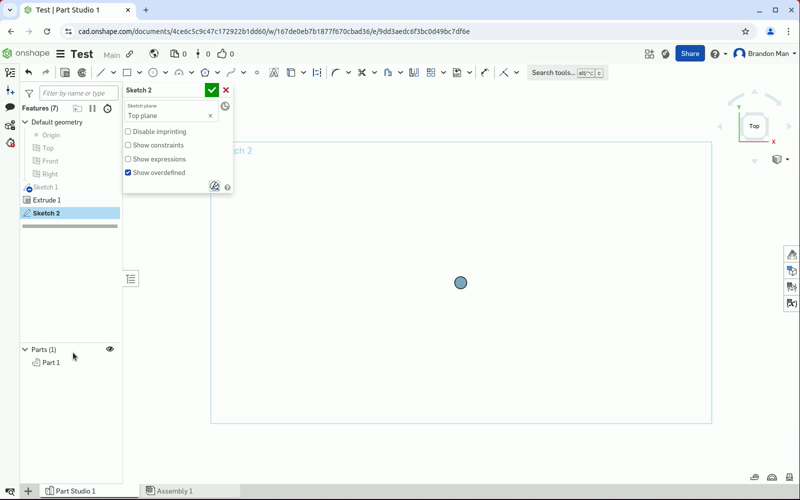
key(y)
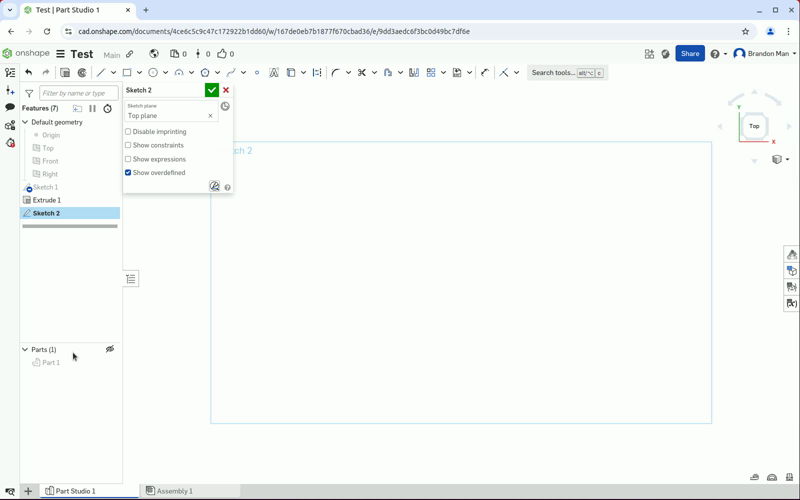
key(c)
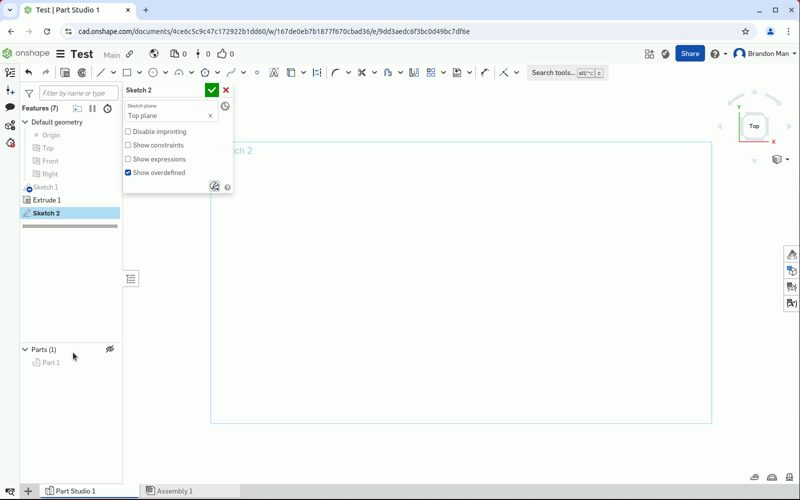
key_down(shift)
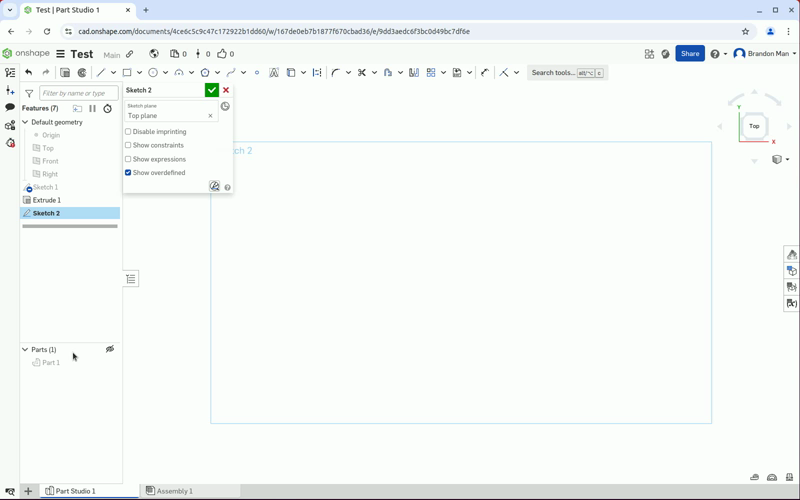
mouse_move(461, 282)
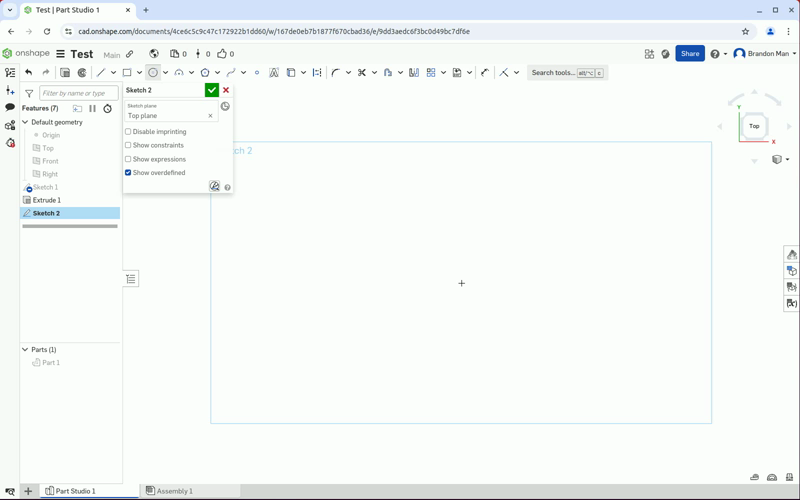
click(461, 282)
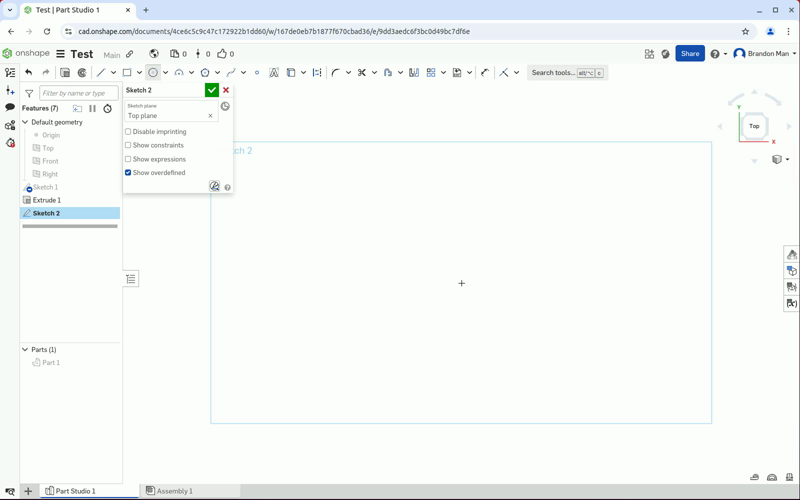
key_up(shift)
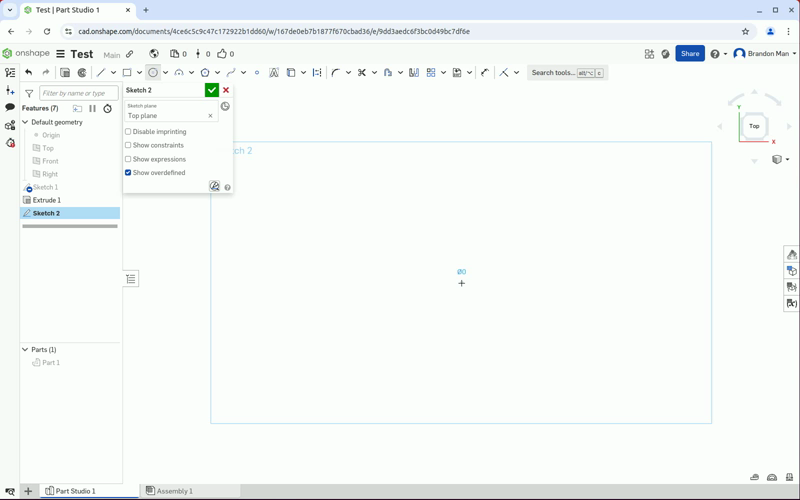
mouse_move(465, 282)
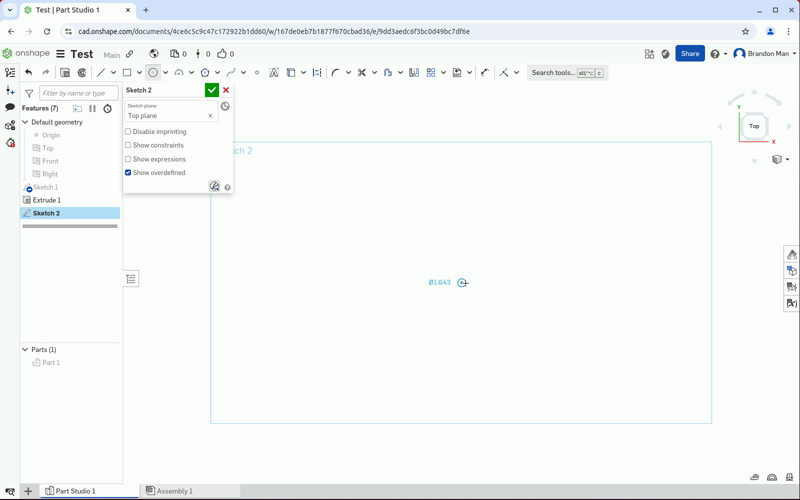
click(465, 282)
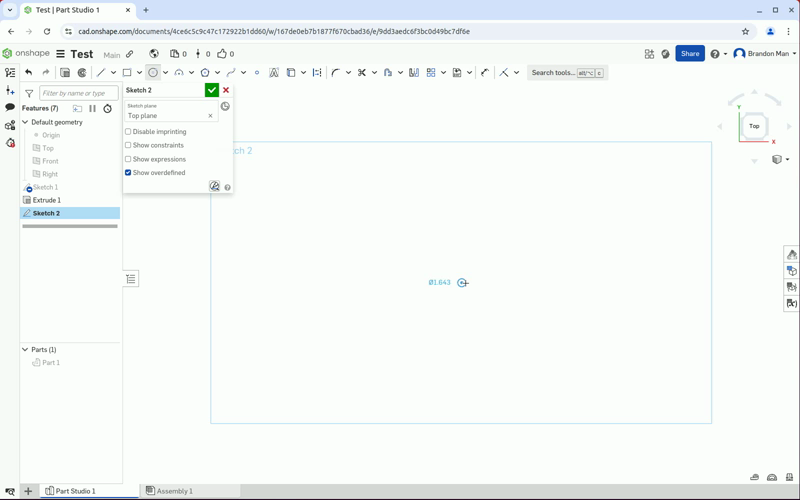
key(esc)
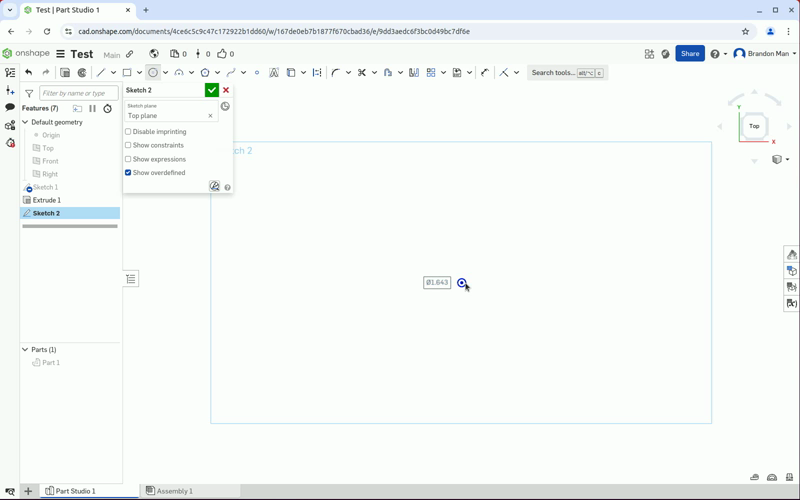
mouse_move(462, 284)
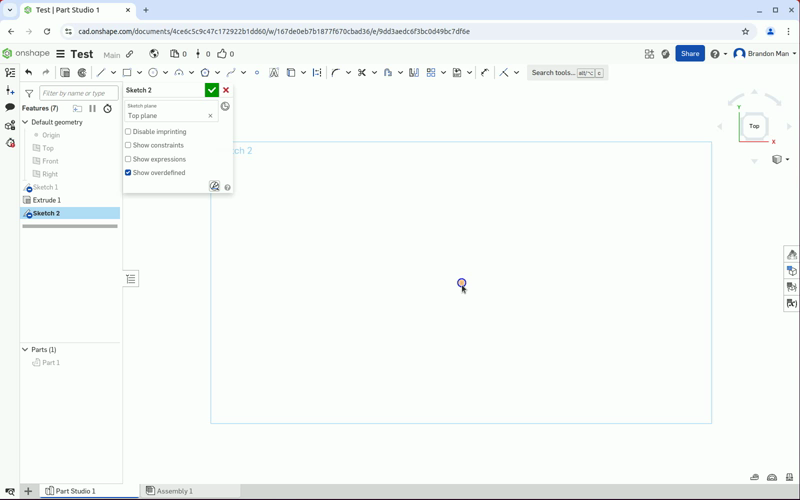
scroll(6)
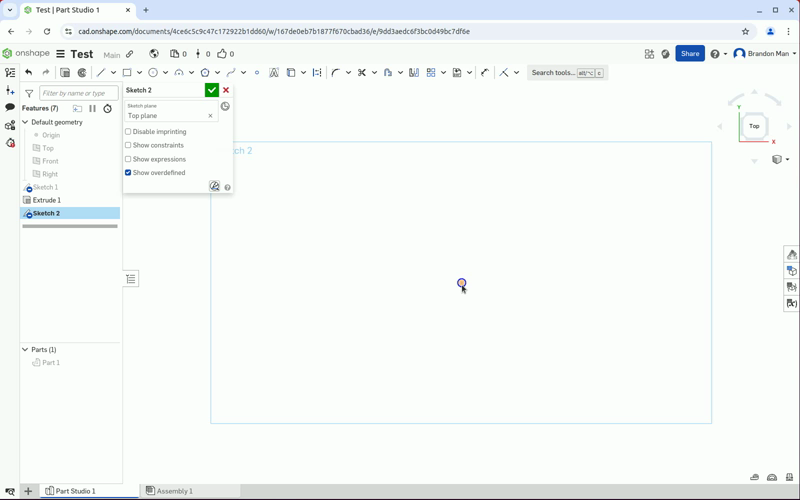
scroll(6)
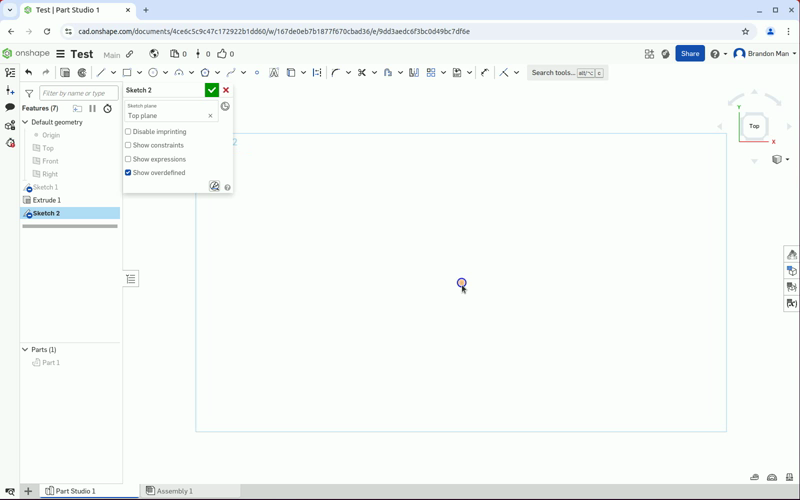
scroll(6)
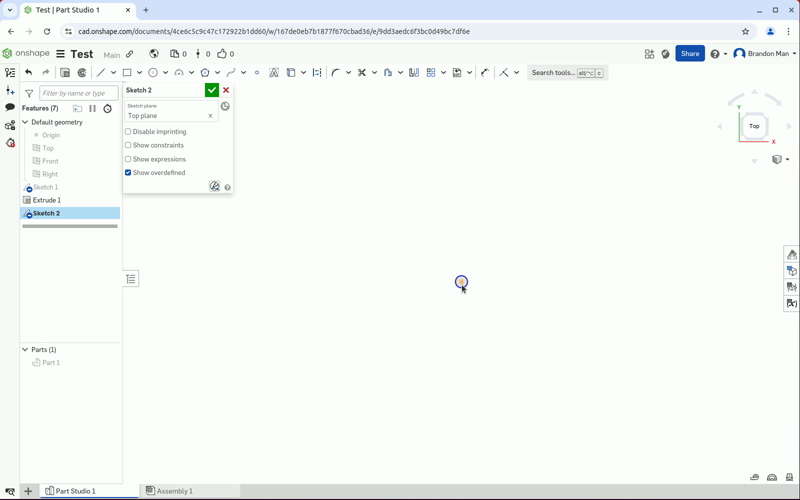
scroll(6)
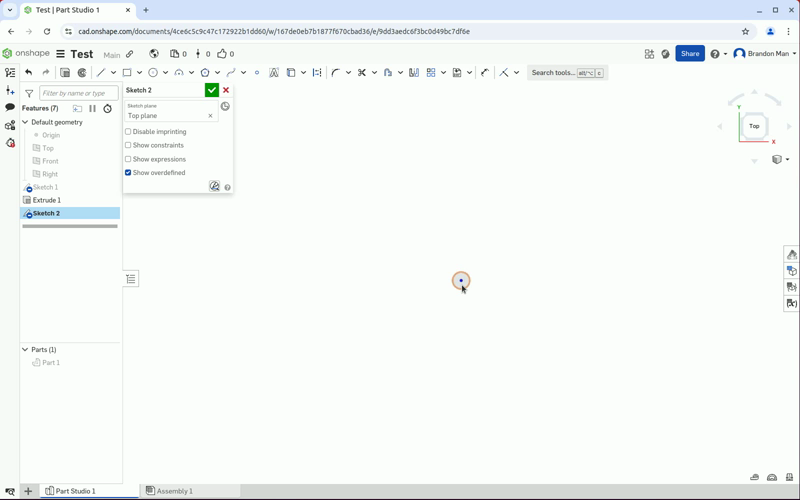
scroll(6)
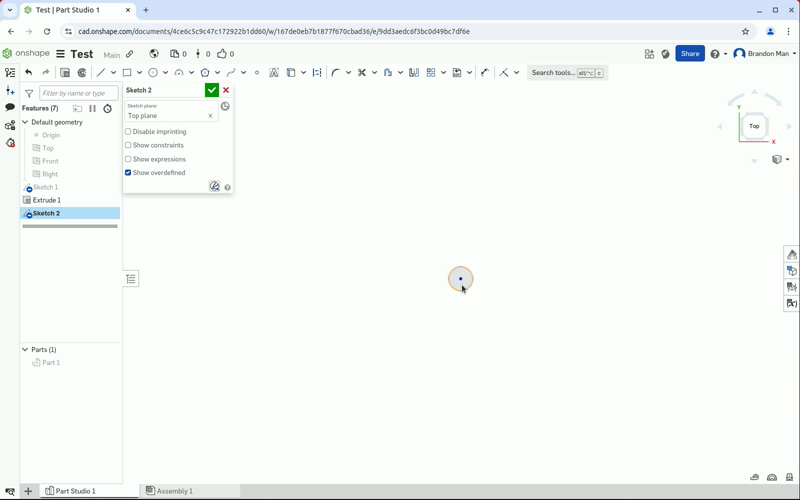
scroll(6)
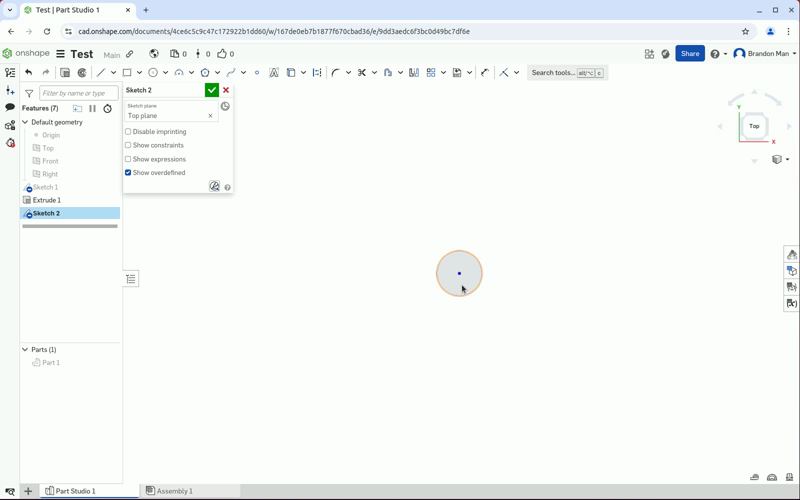
scroll(6)
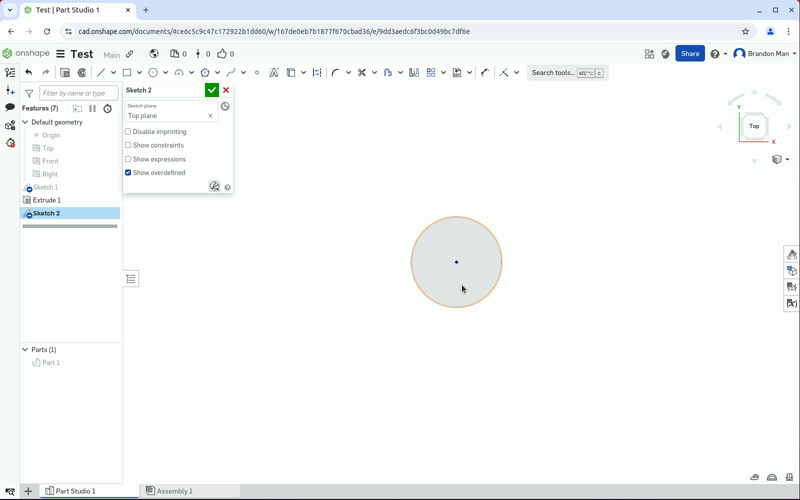
click(462, 284)
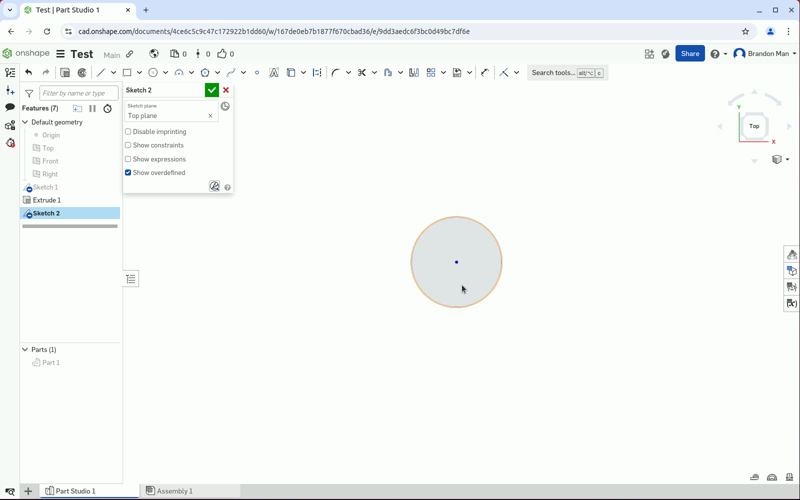
scroll(-6)
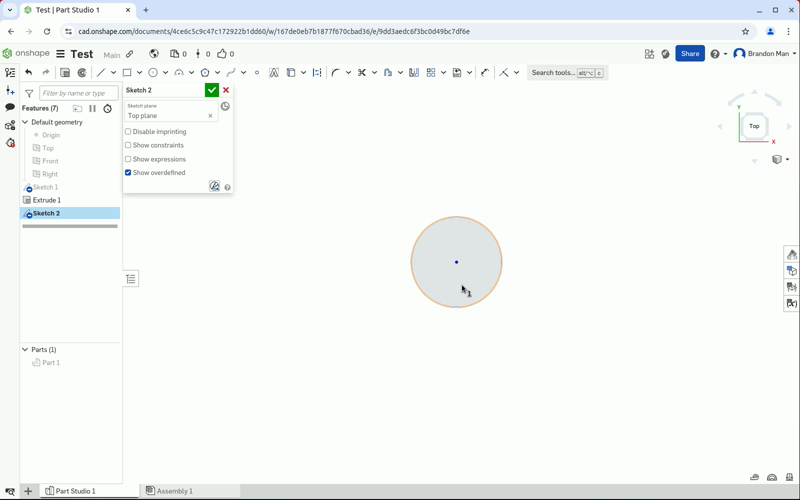
scroll(-6)
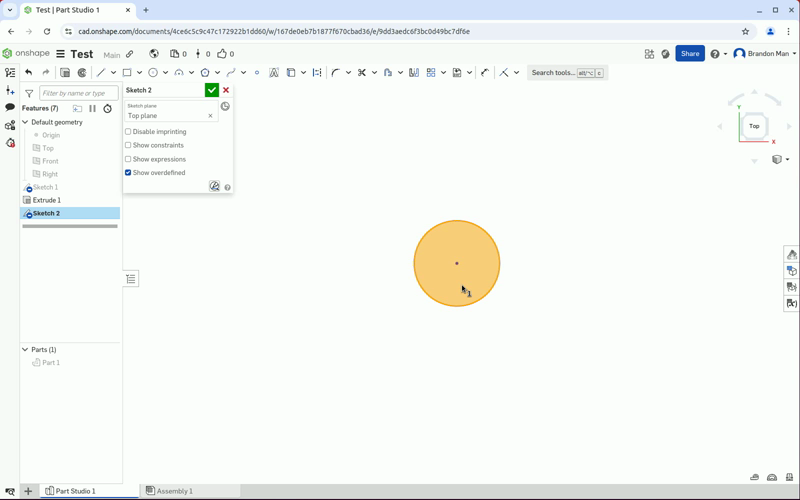
scroll(-6)
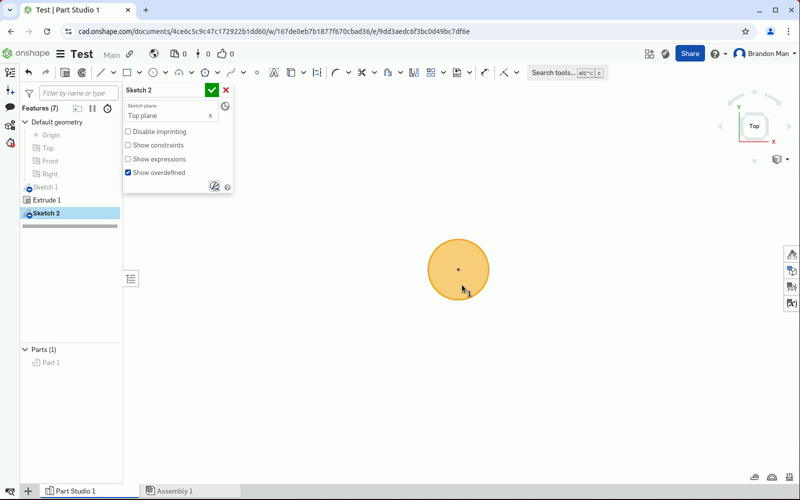
scroll(-6)
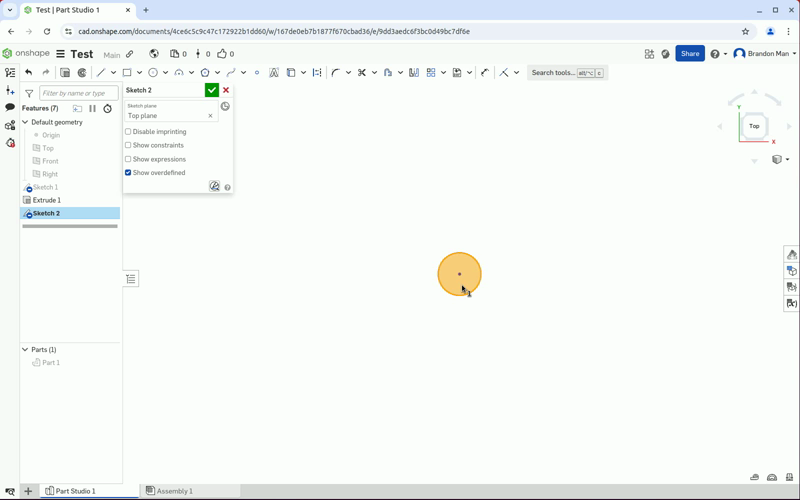
scroll(-6)
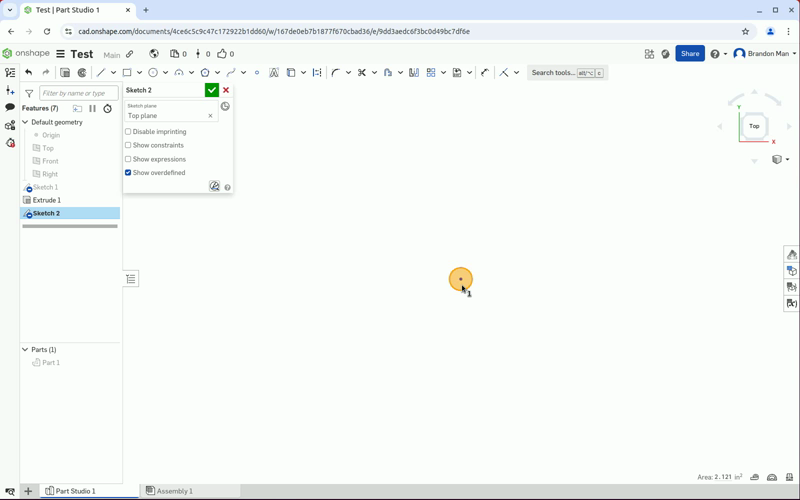
scroll(-6)
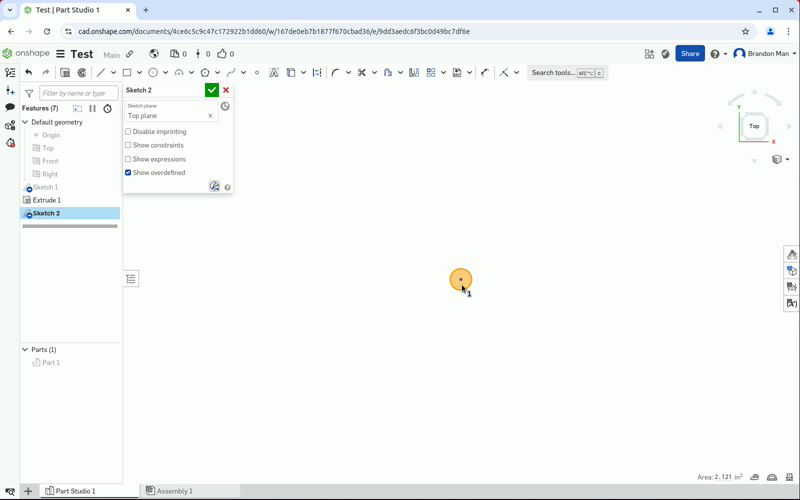
scroll(-6)
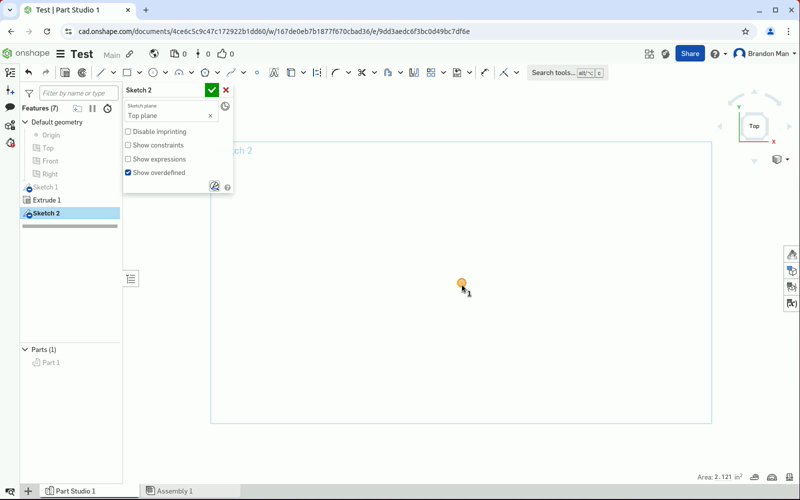
mouse_move(73, 352)
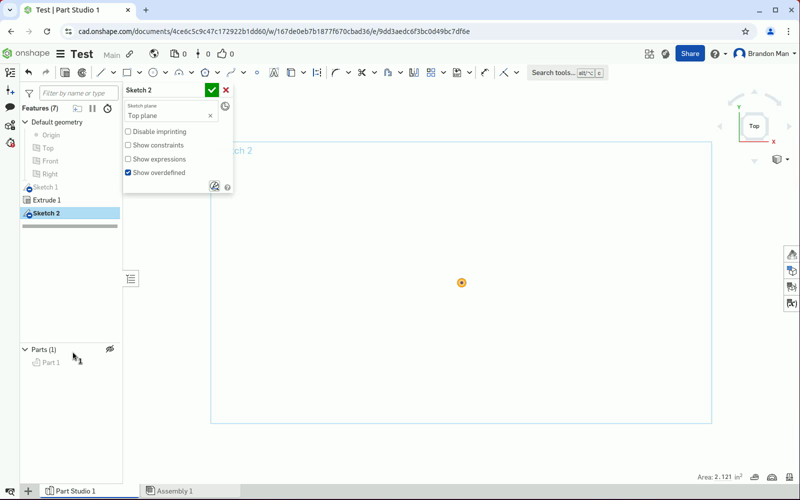
key(shift+y)
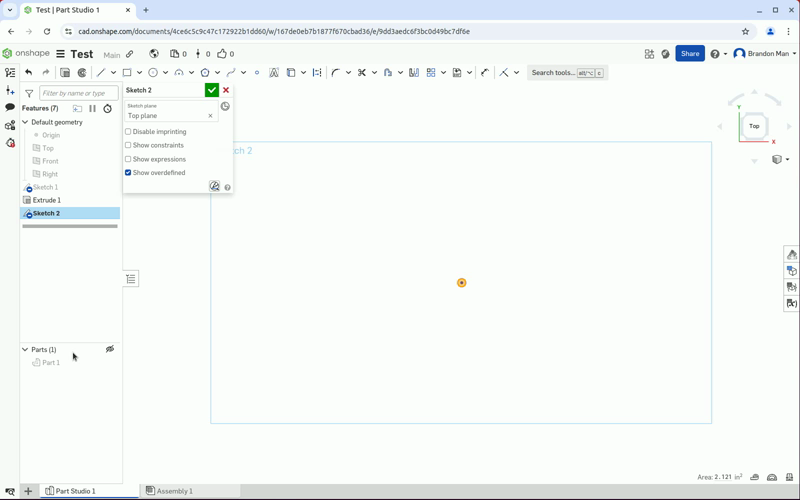
key(shift+e)
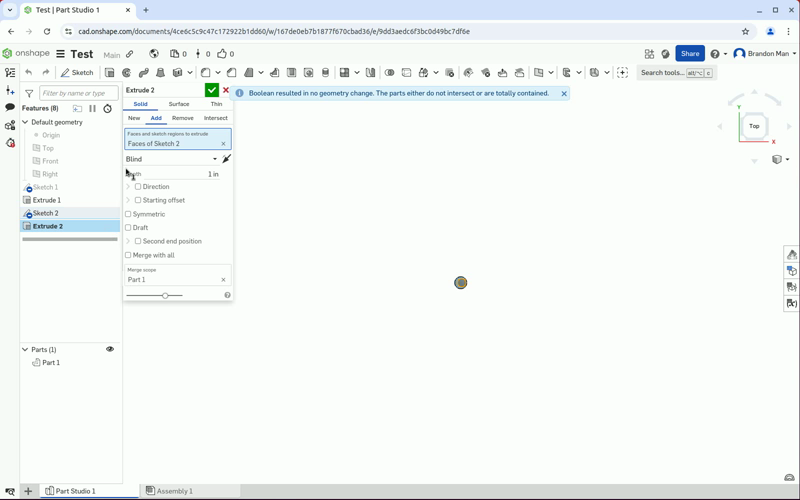
mouse_move(143, 106)
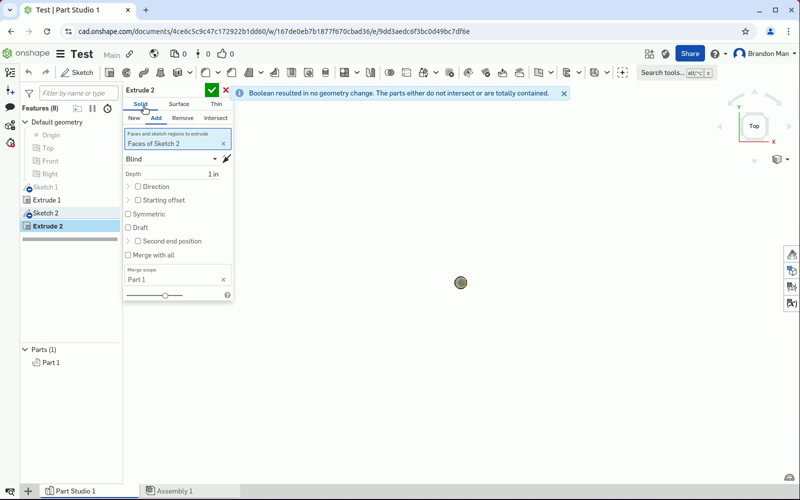
click(143, 106)
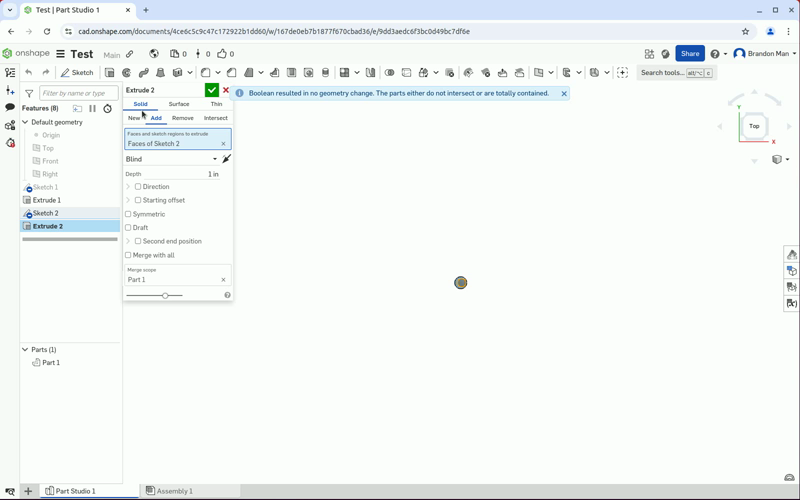
mouse_move(137, 120)
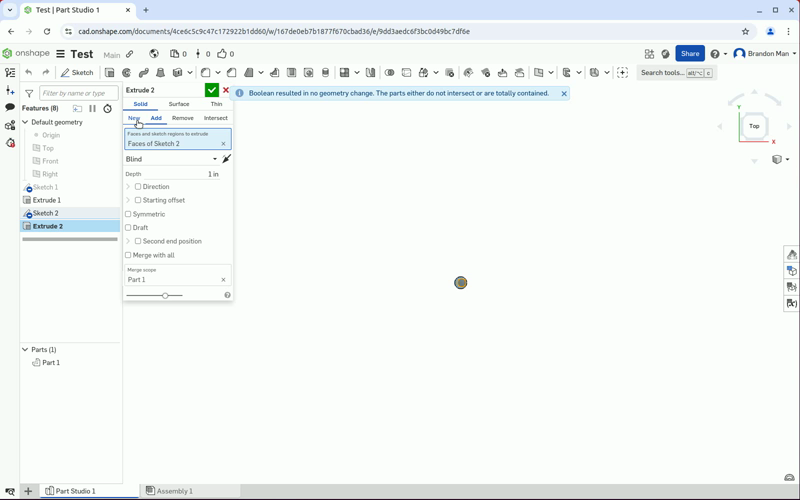
click(137, 120)
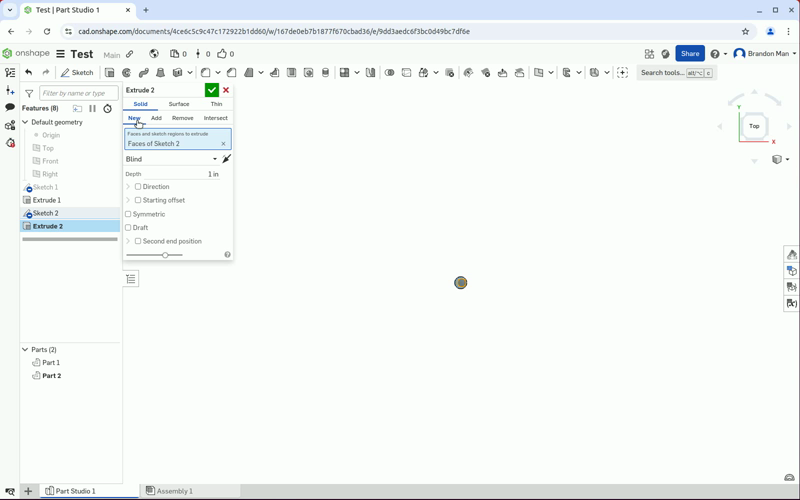
key(tab, 4)
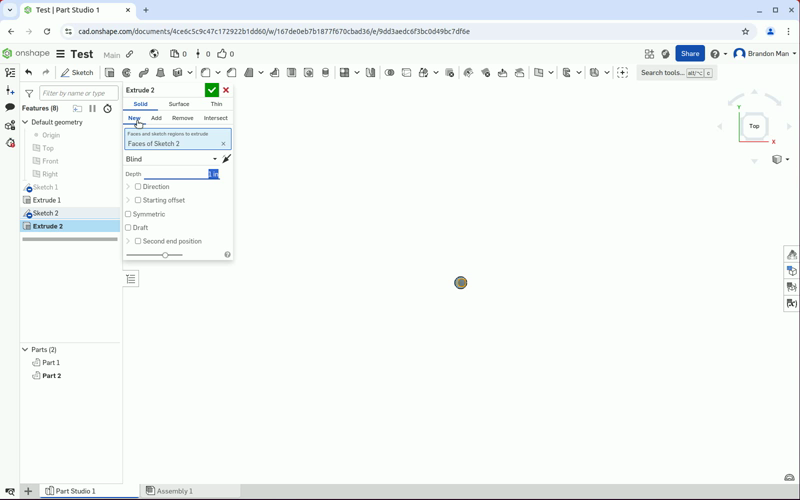
text(-18.535)
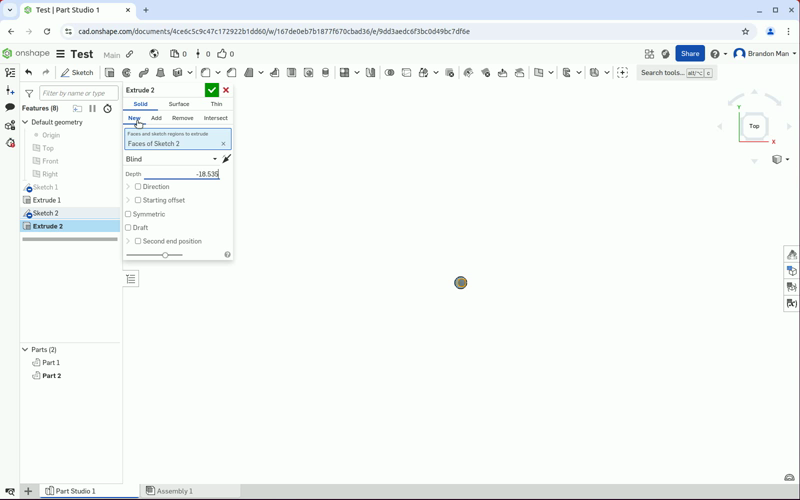
key(enter)
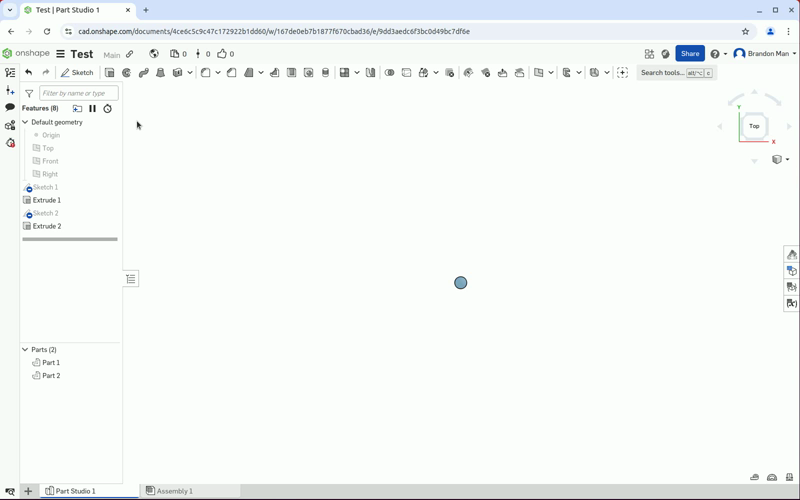
key(shift+h)
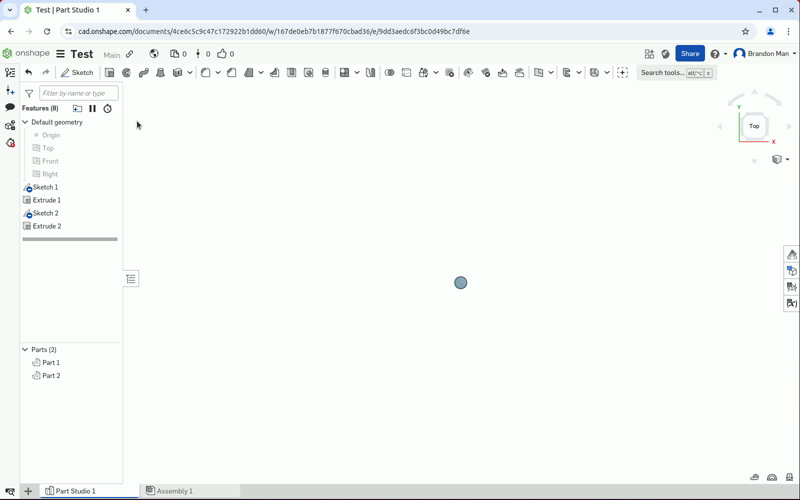
key(shift+h)
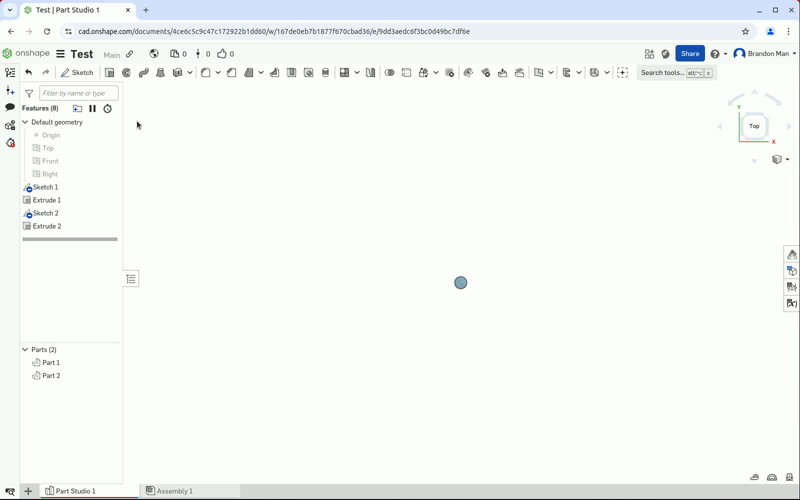
key(shift+7)
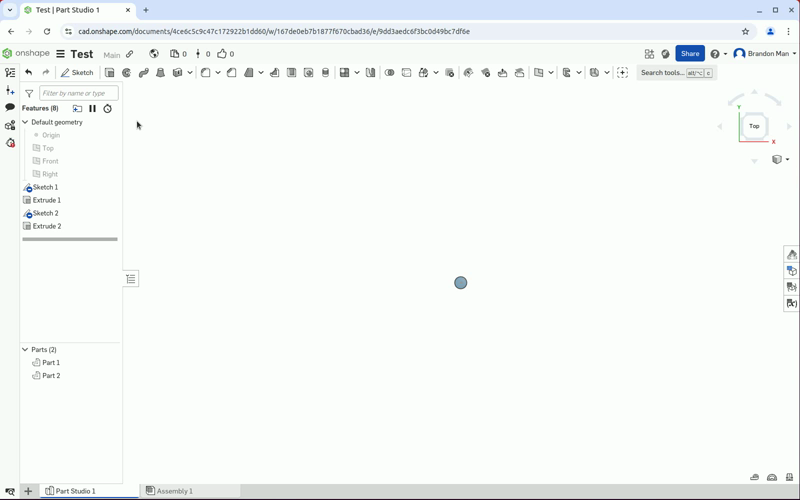
key(up, 3)
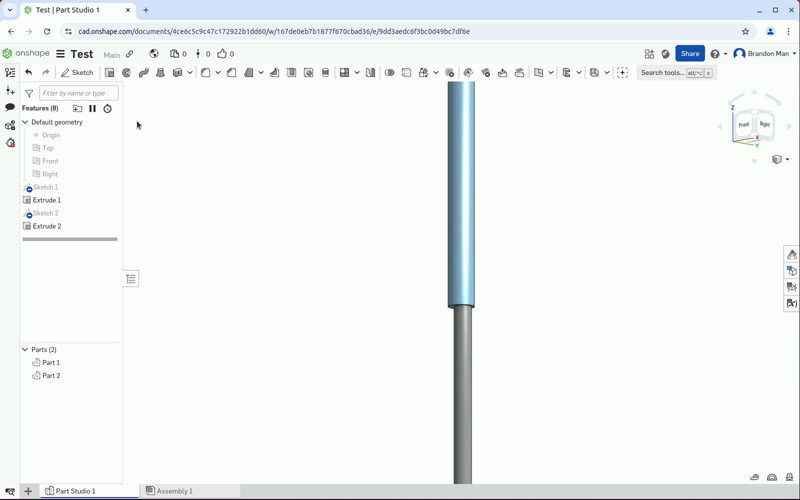
key(left, 3)
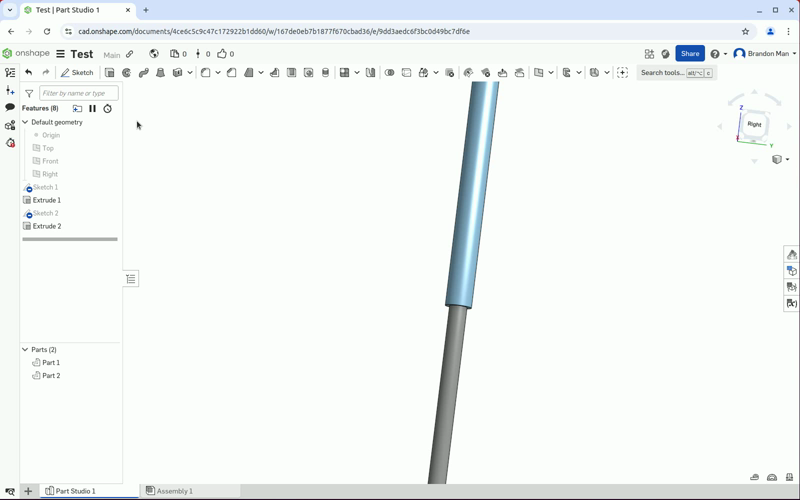
key(right, 3)
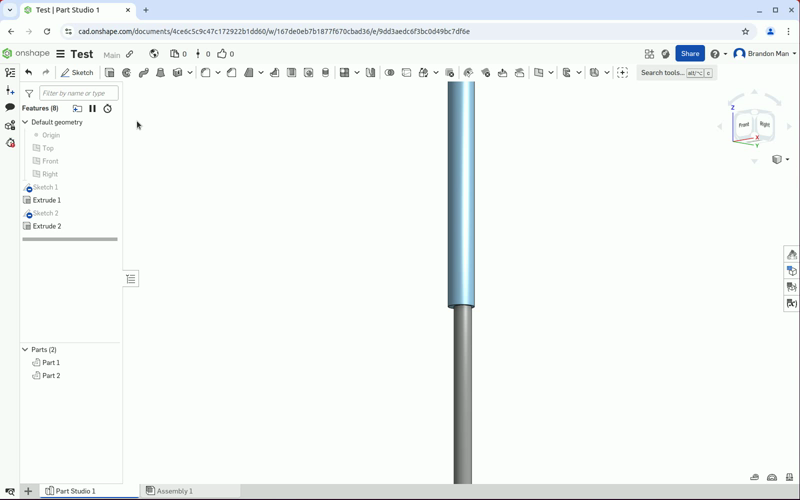
key(down, 3)
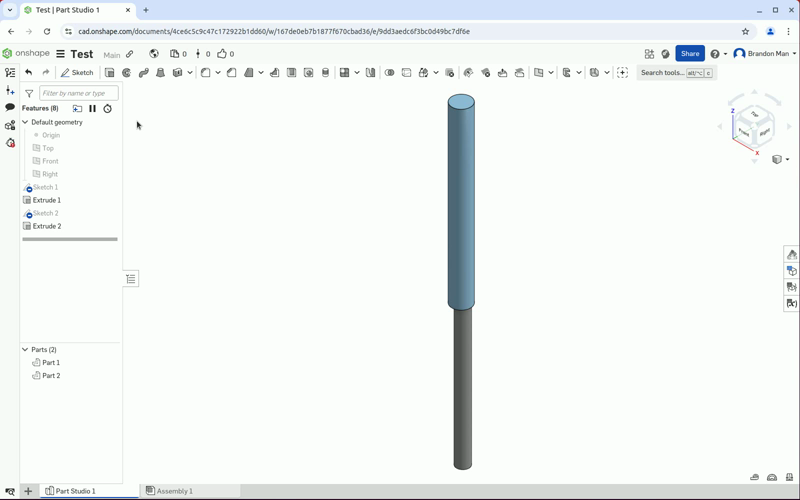
mouse_move(73, 189)
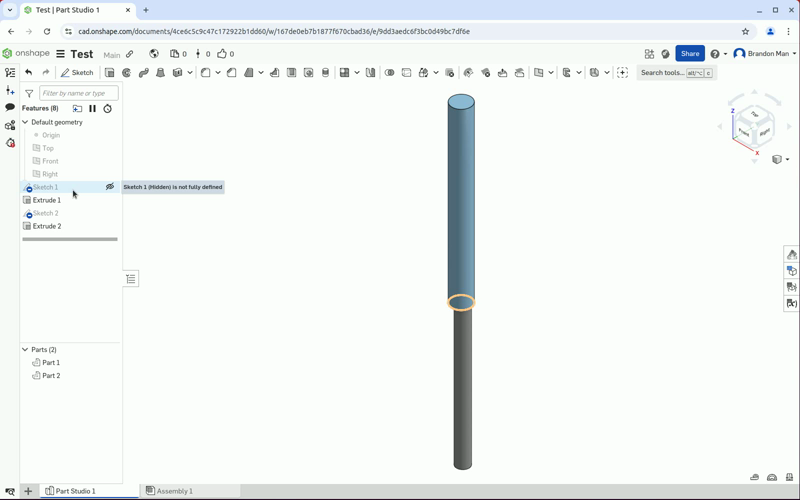
click(73, 189)